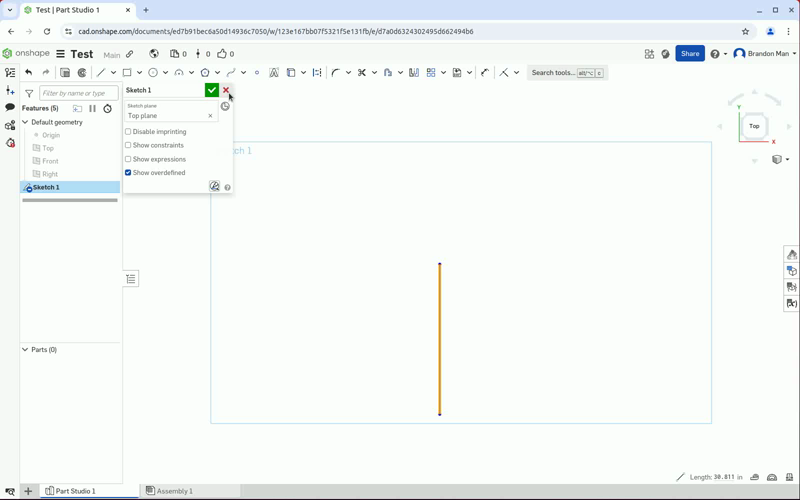
key(shift+h)
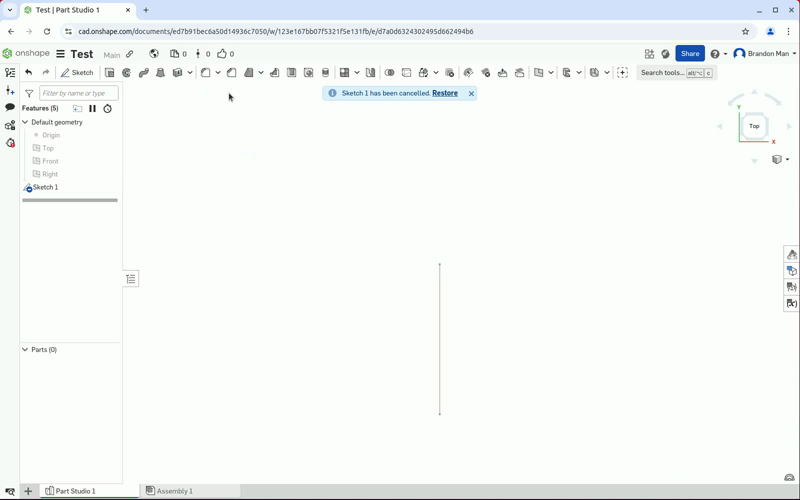
key(shift+s)
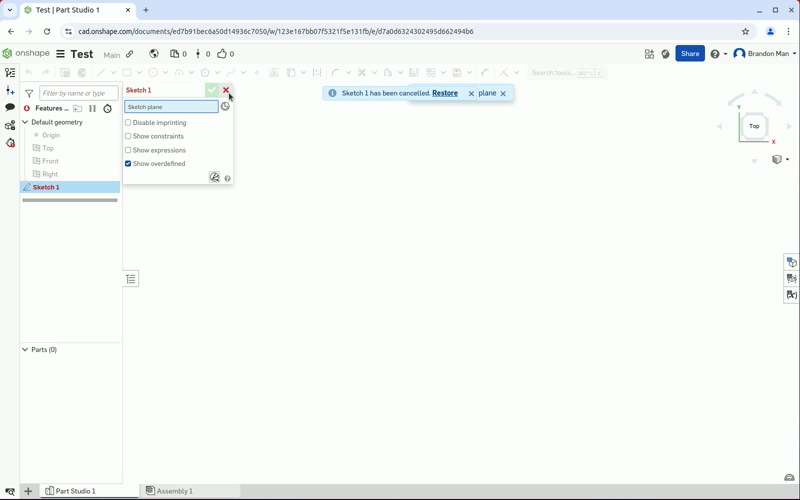
mouse_move(73, 150)
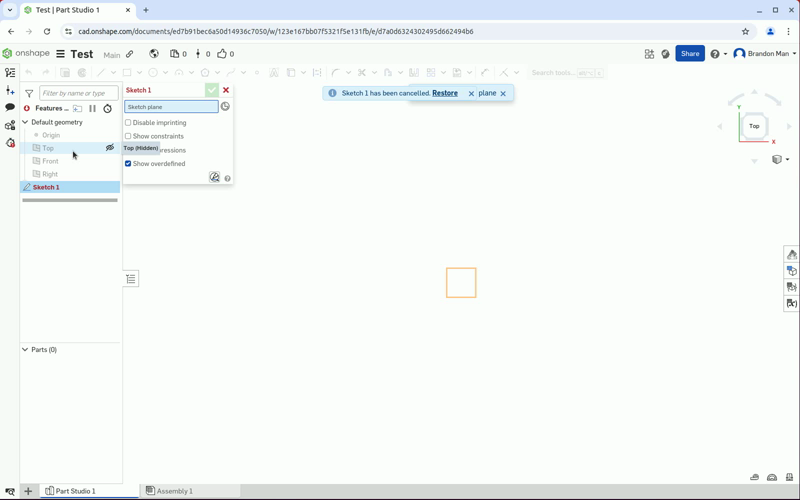
click(73, 150)
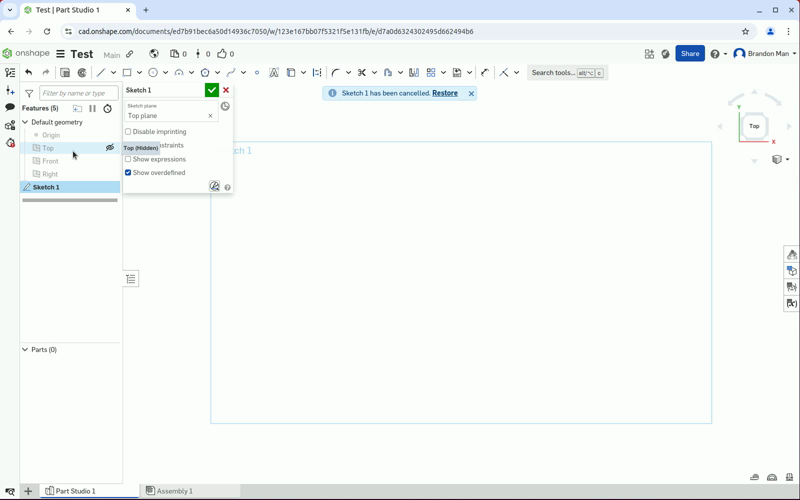
mouse_move(73, 352)
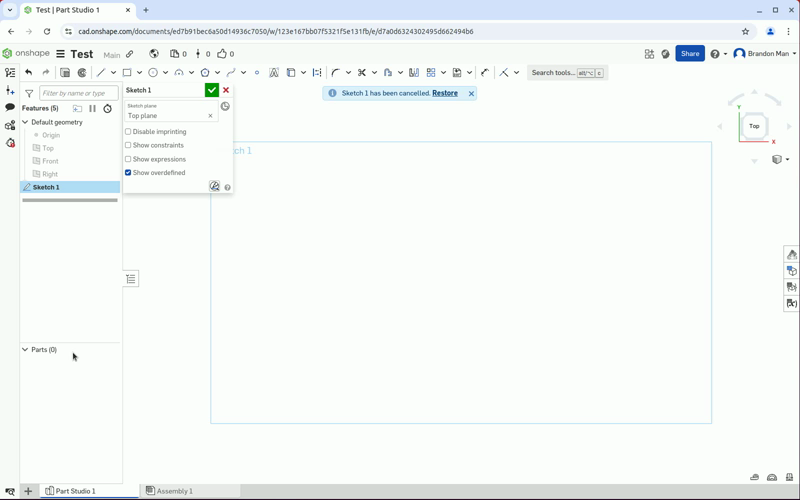
key(y)
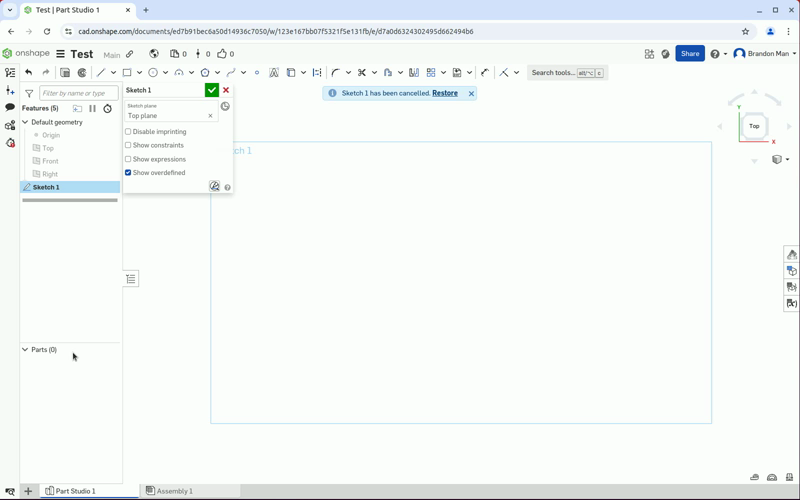
key(c)
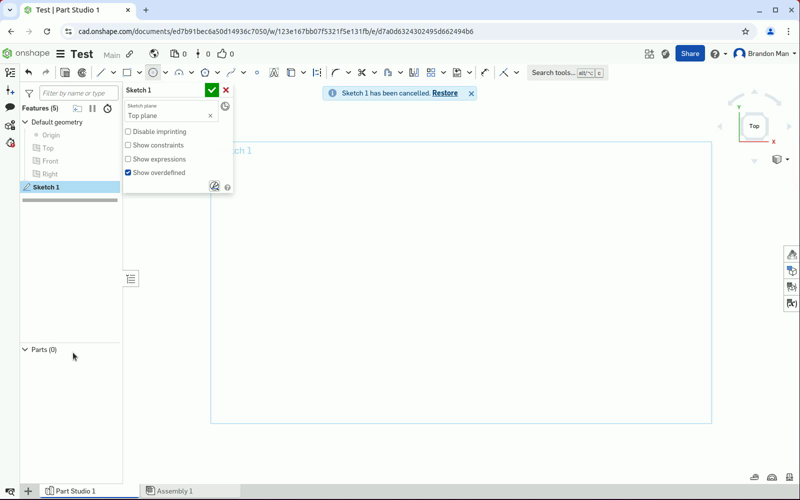
key_down(shift)
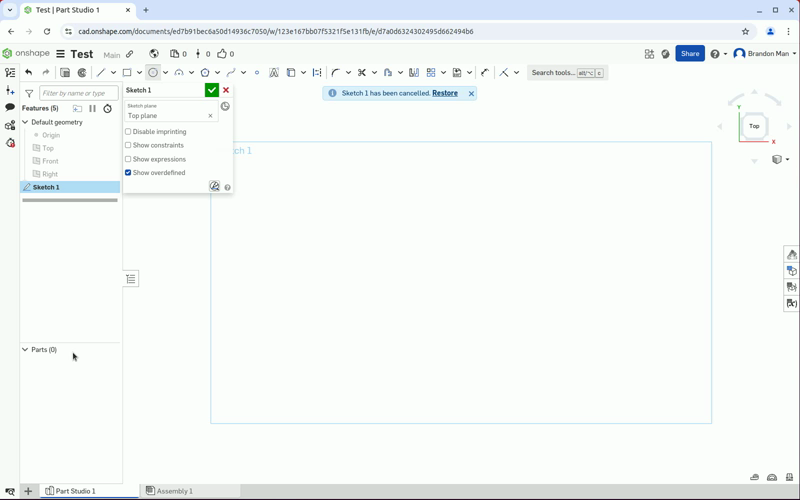
mouse_move(461, 282)
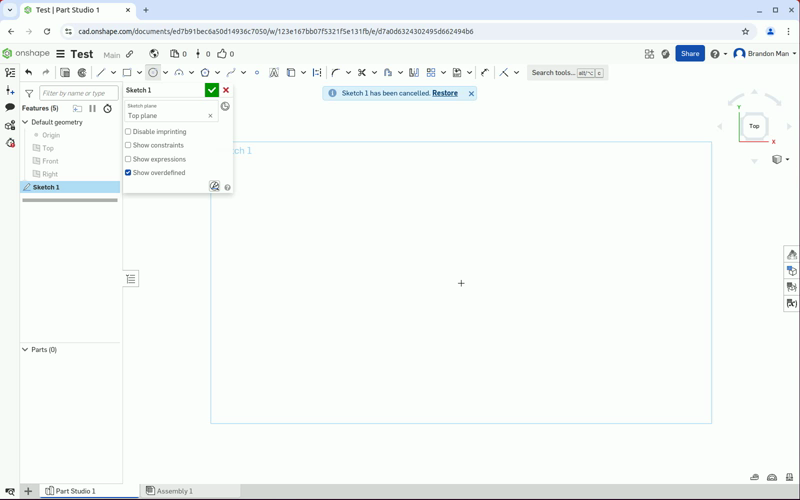
click(461, 282)
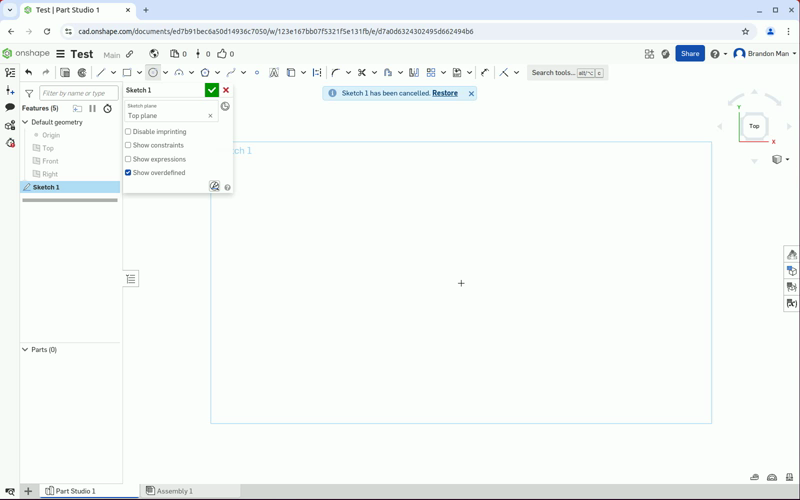
key_up(shift)
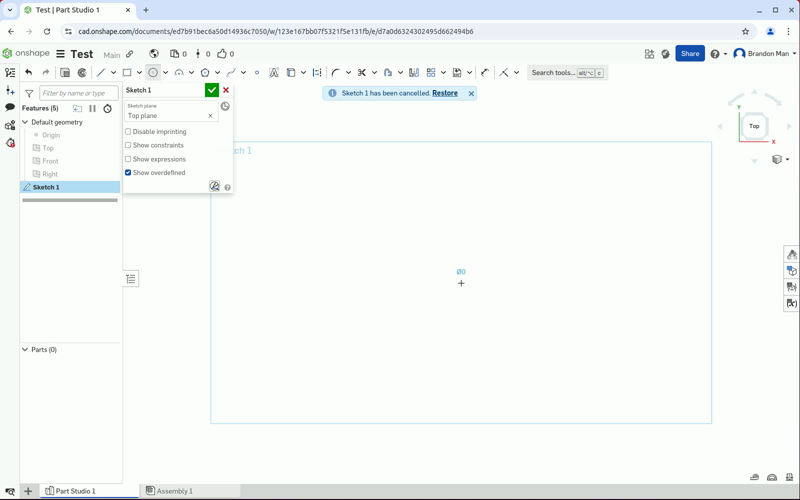
mouse_move(574, 282)
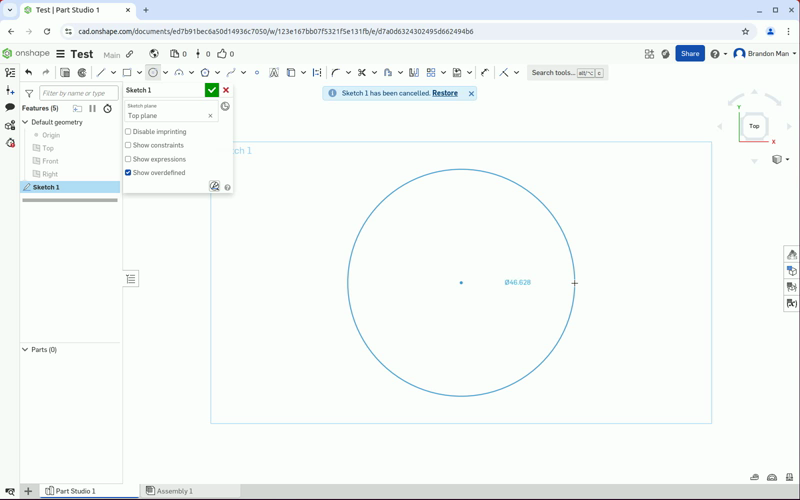
click(574, 282)
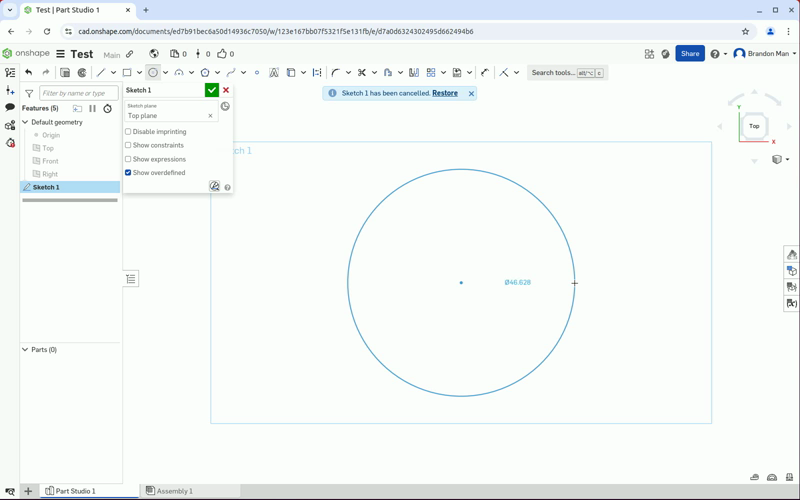
key(esc)
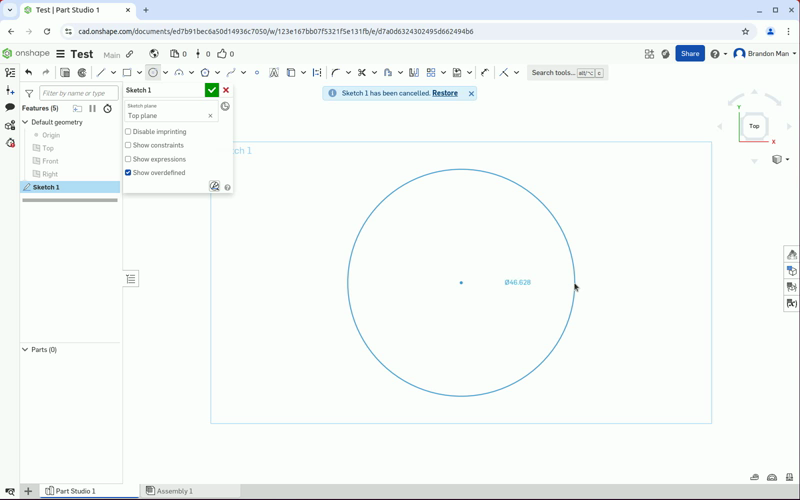
mouse_move(531, 288)
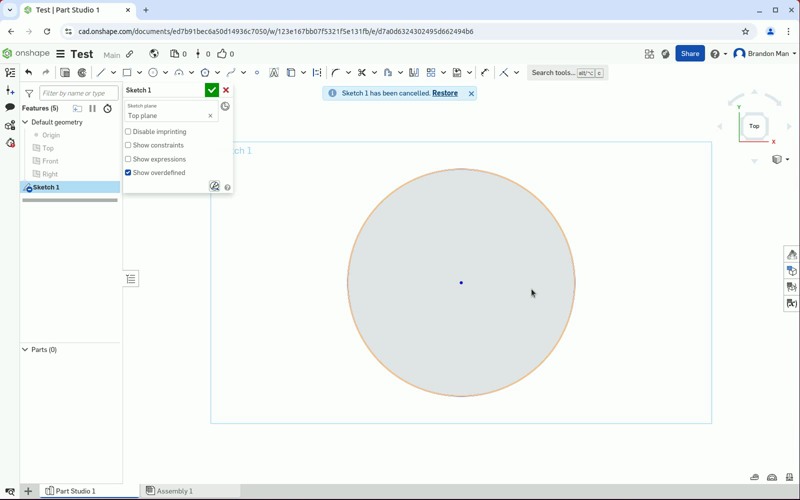
click(531, 288)
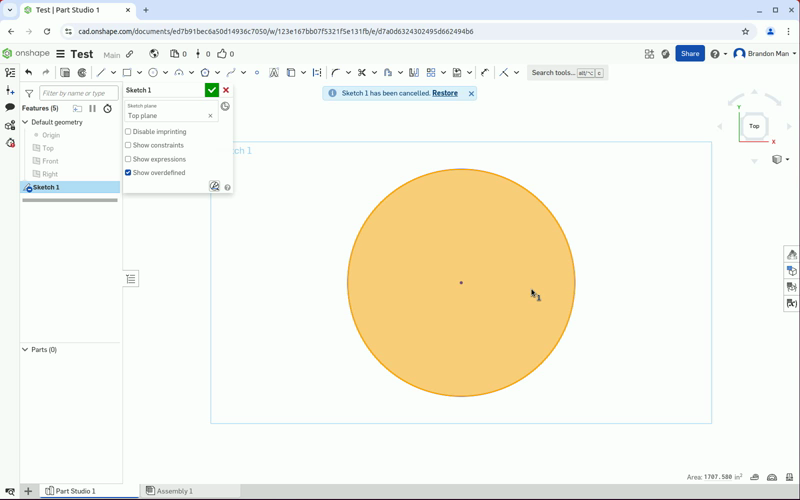
mouse_move(73, 352)
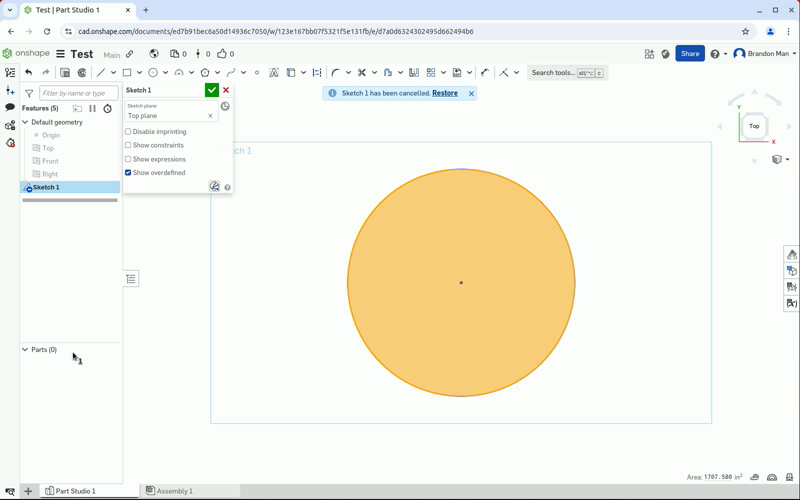
key(shift+y)
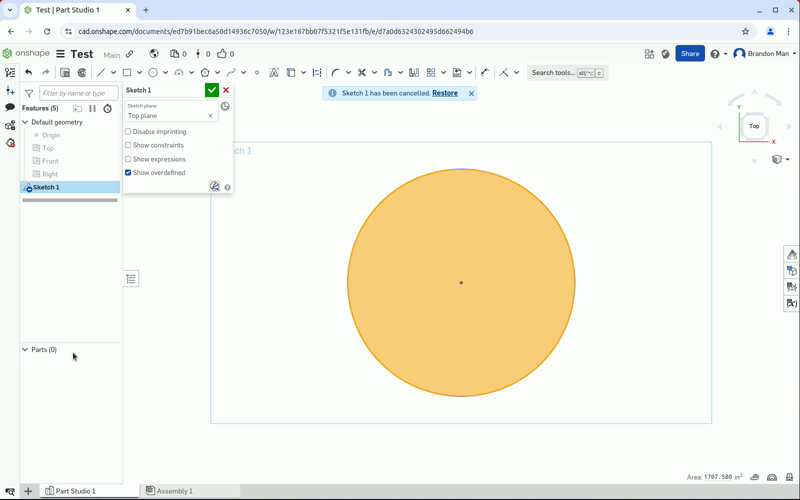
key(shift+e)
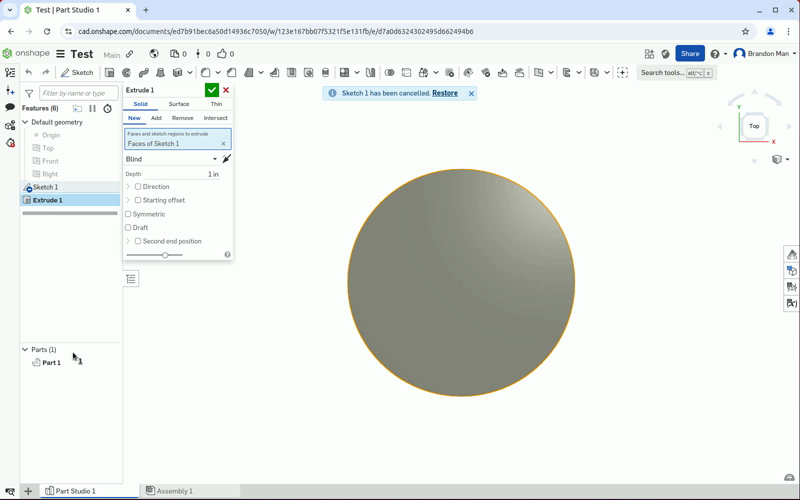
mouse_move(143, 106)
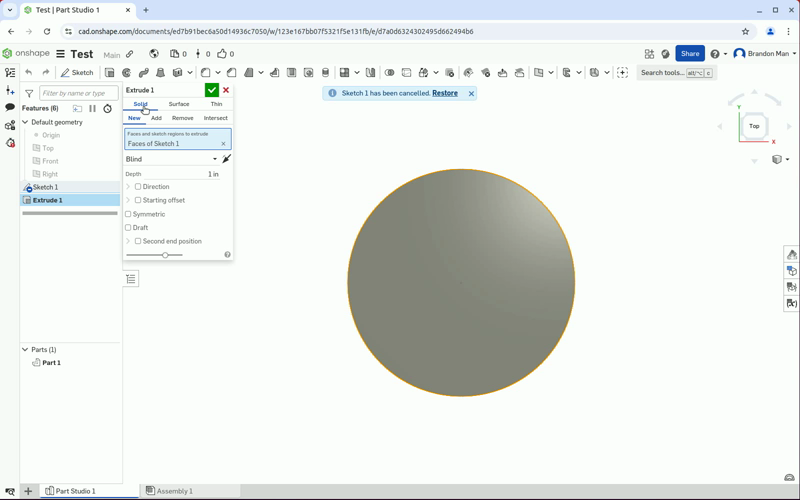
click(143, 106)
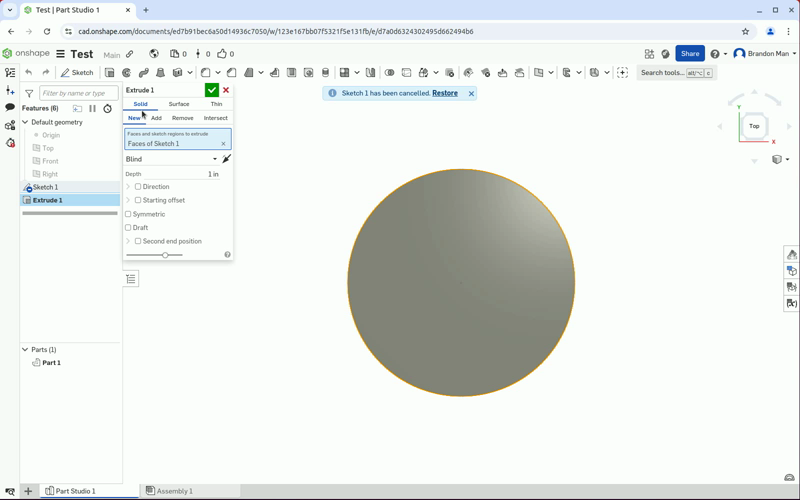
mouse_move(137, 120)
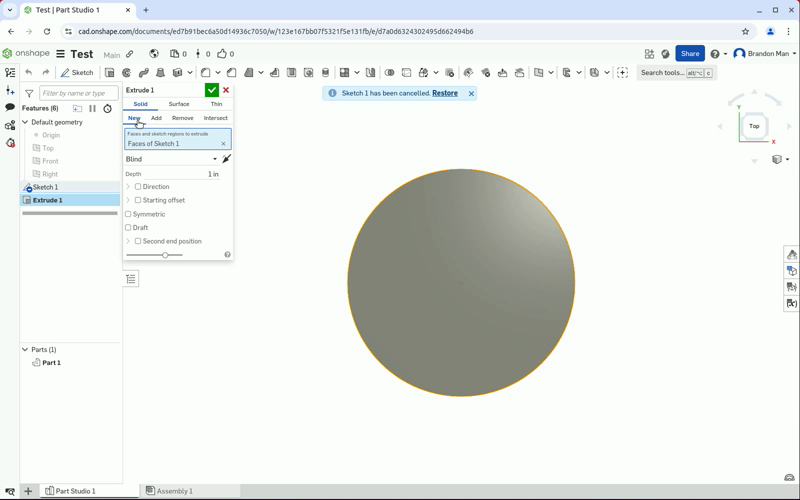
click(137, 120)
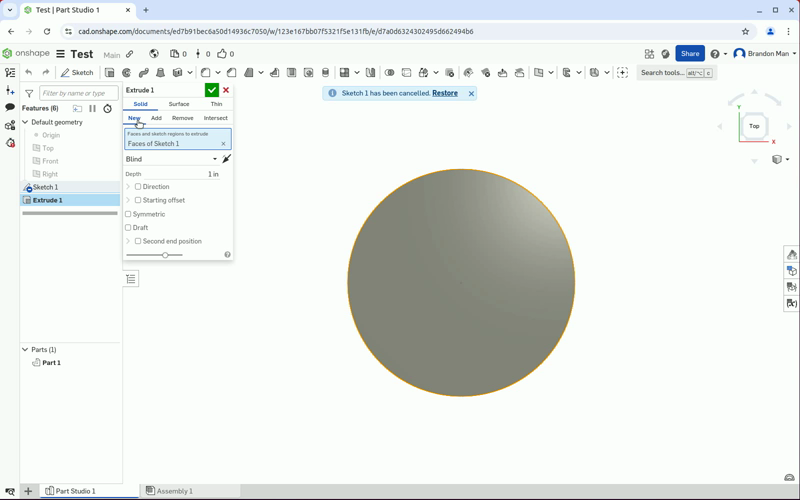
key(tab, 4)
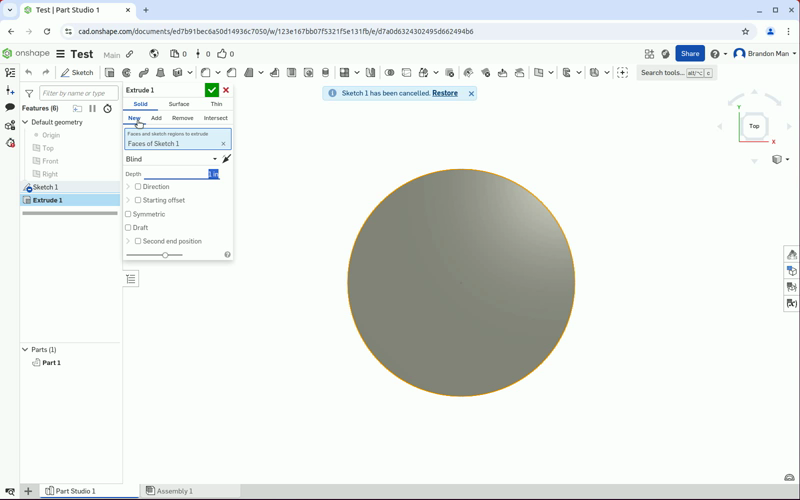
text(2.407)
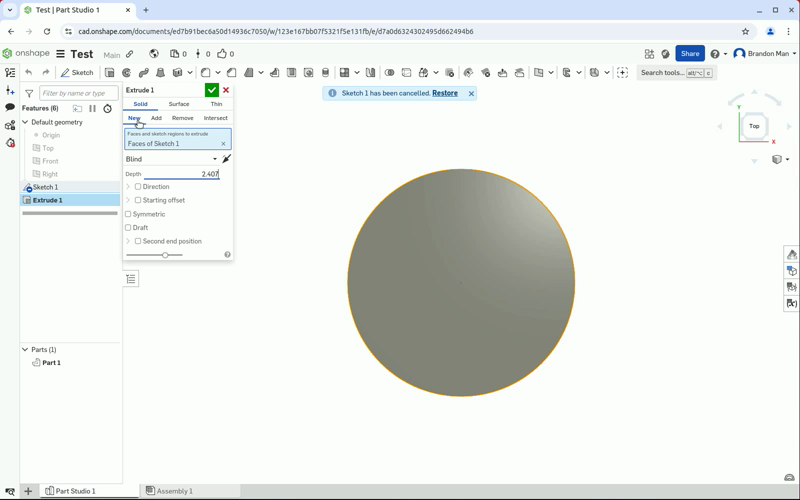
key(enter)
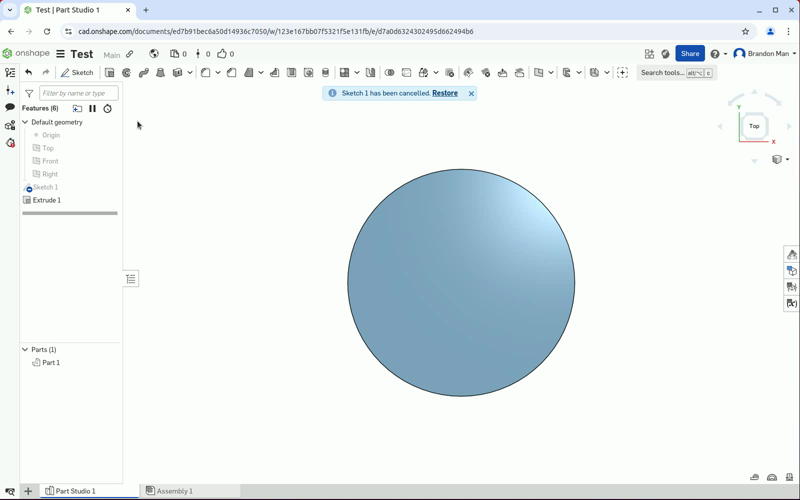
key(shift+h)
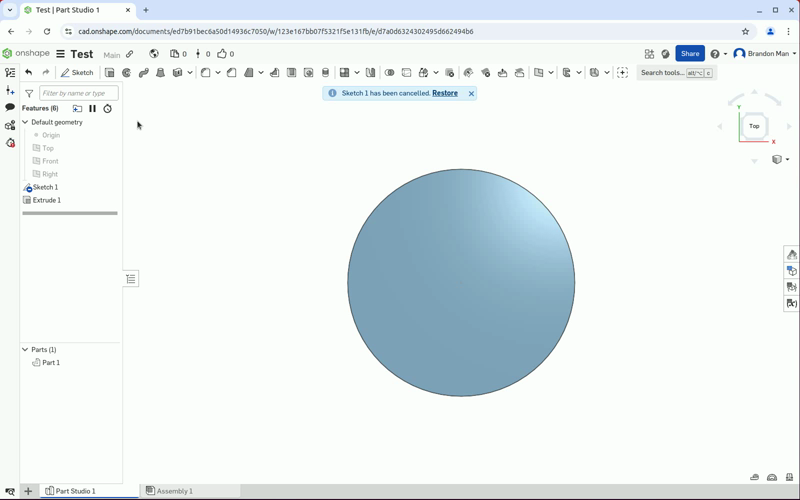
key(shift+h)
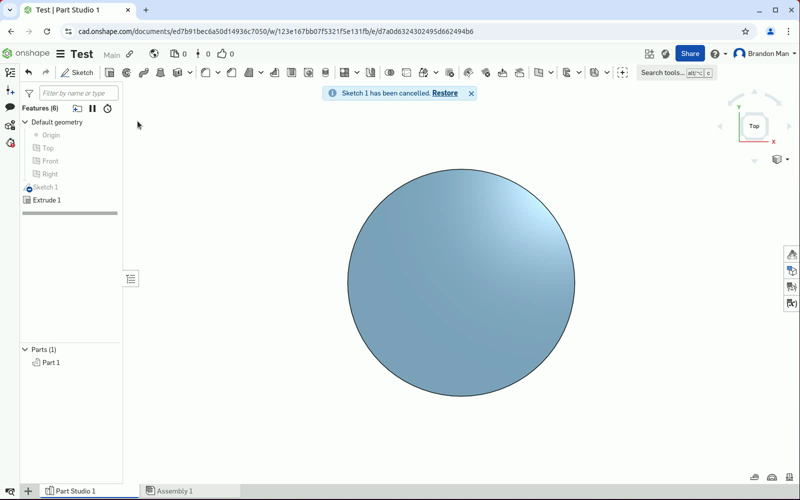
mouse_move(73, 189)
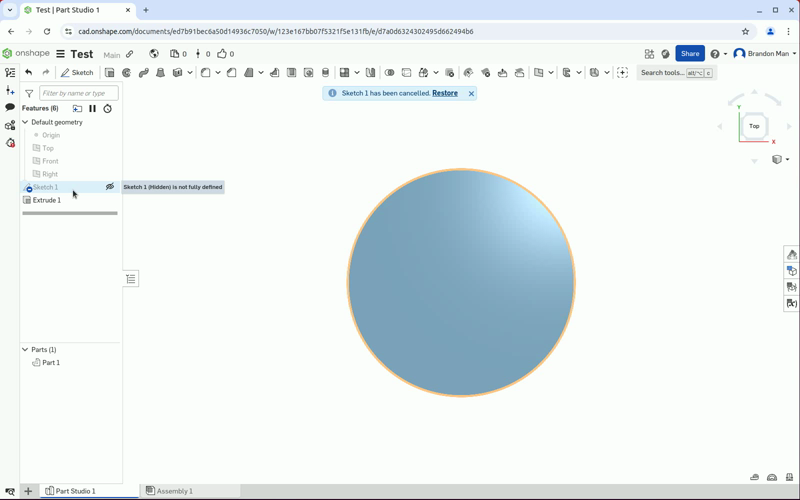
click(73, 189)
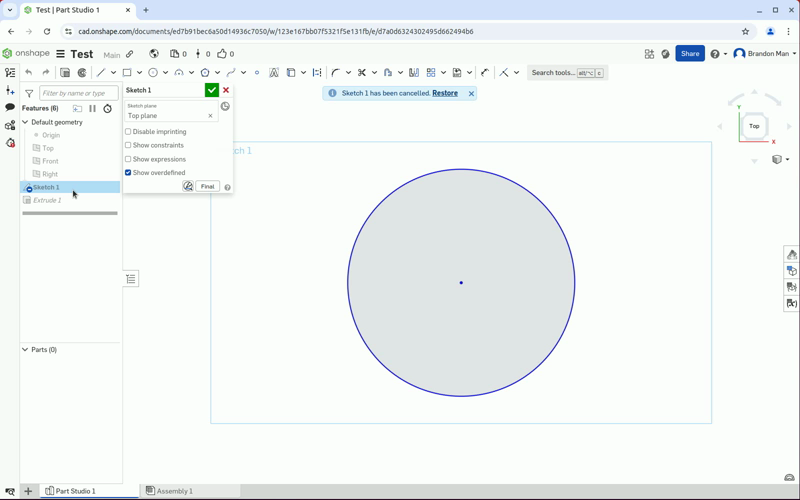
mouse_move(229, 92)
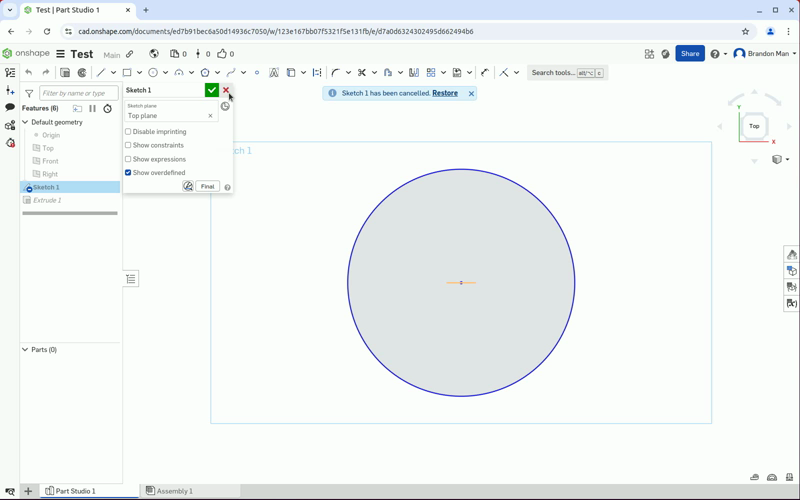
click(229, 92)
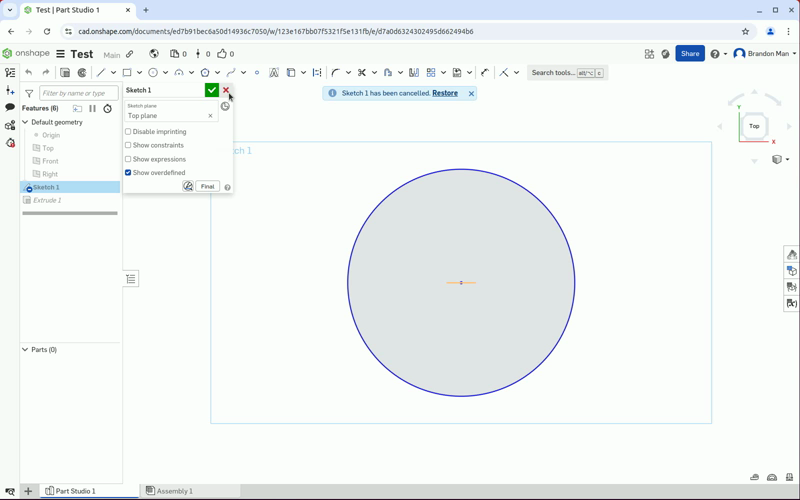
key(shift+s)
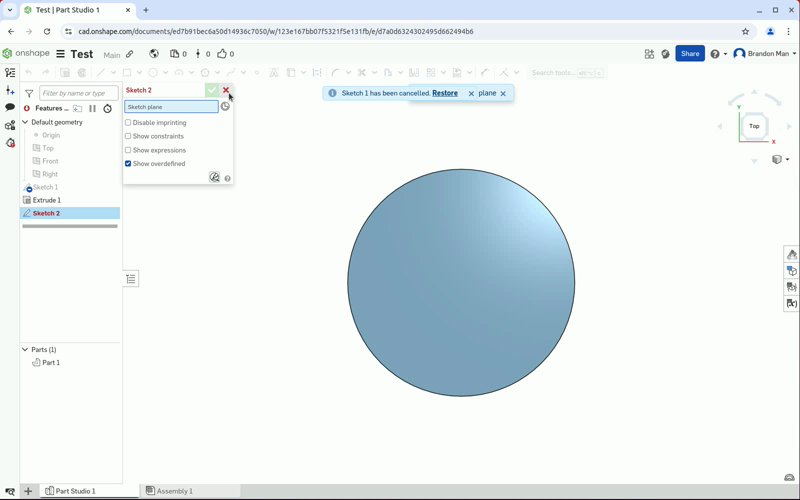
mouse_move(73, 150)
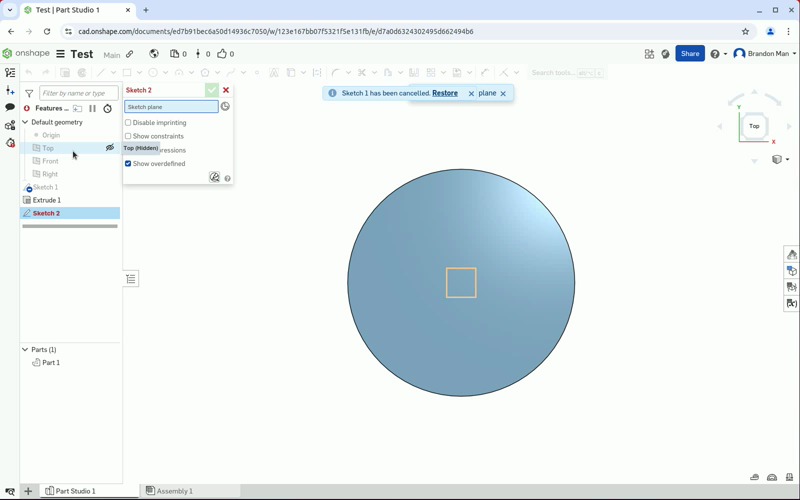
click(73, 150)
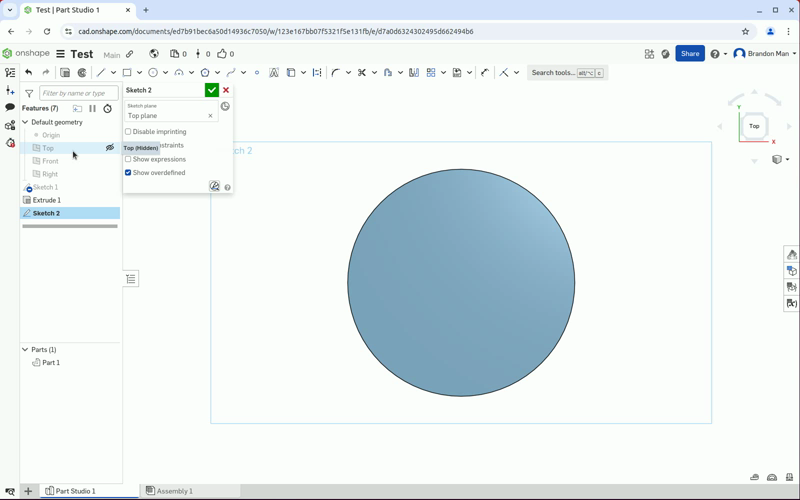
mouse_move(73, 352)
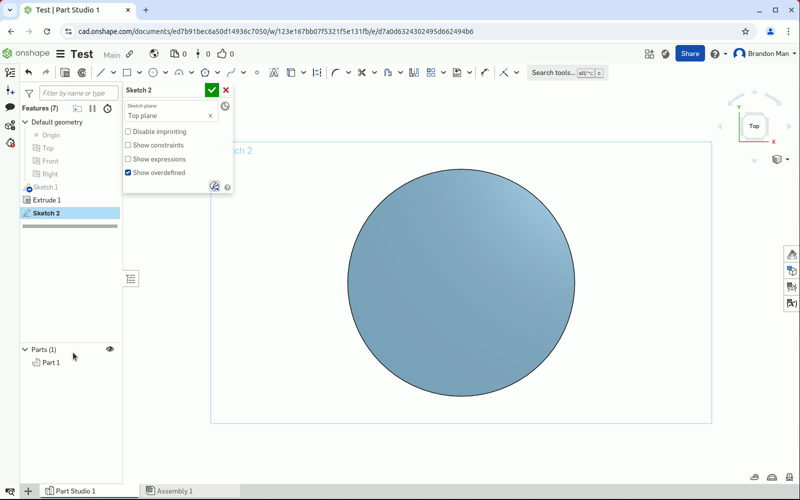
key(y)
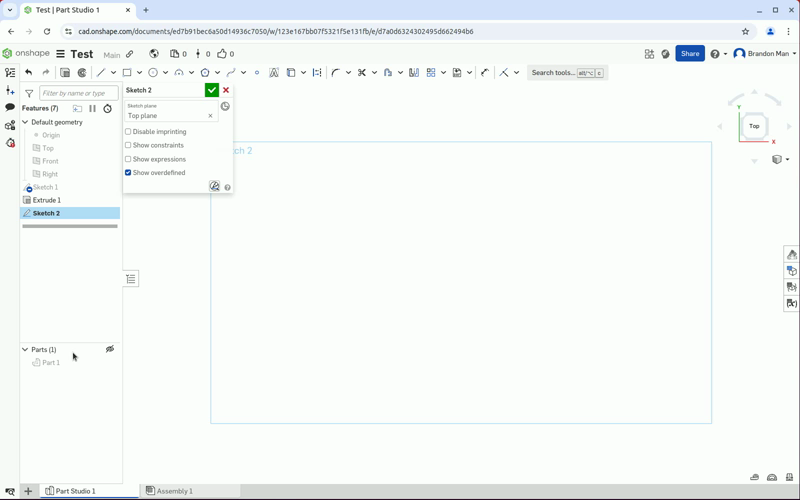
key(c)
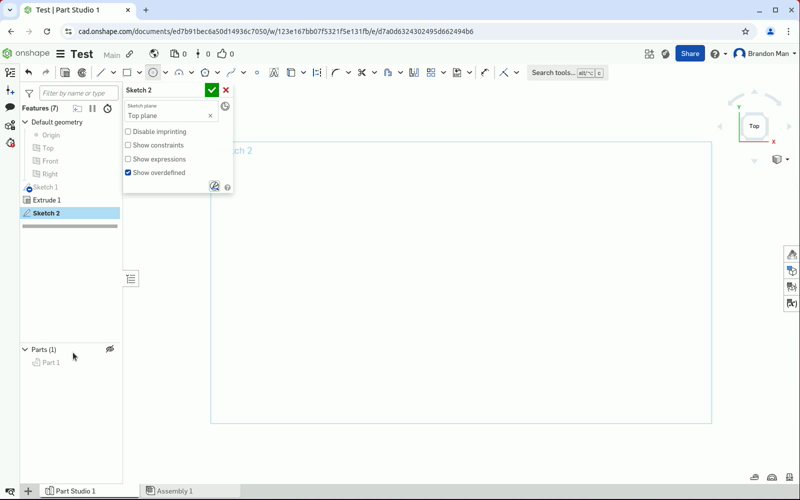
key_down(shift)
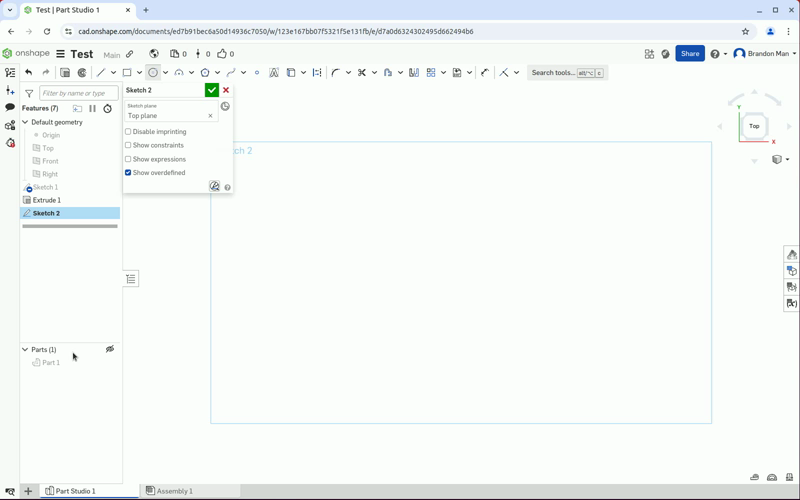
mouse_move(461, 282)
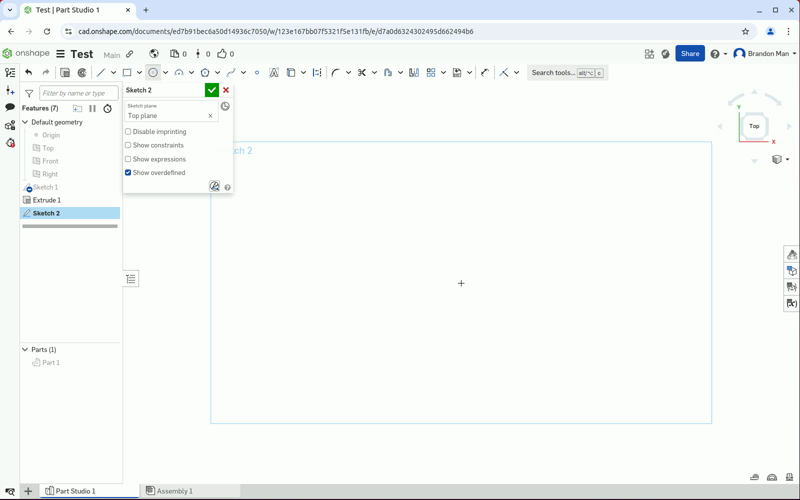
click(461, 282)
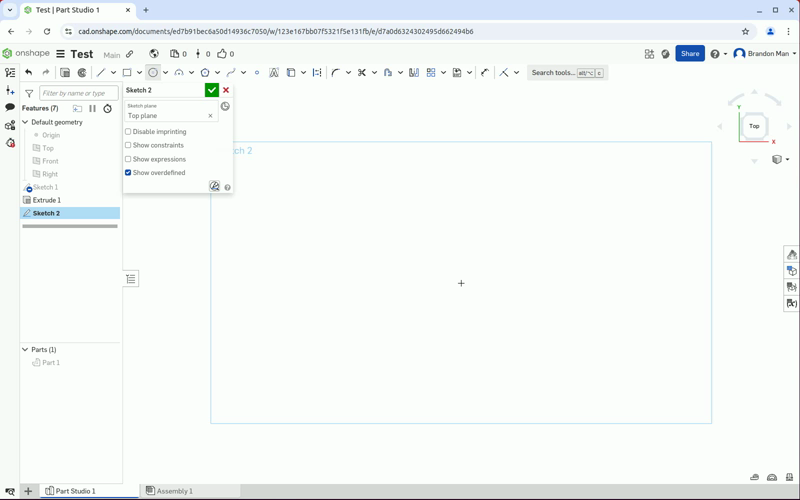
key_up(shift)
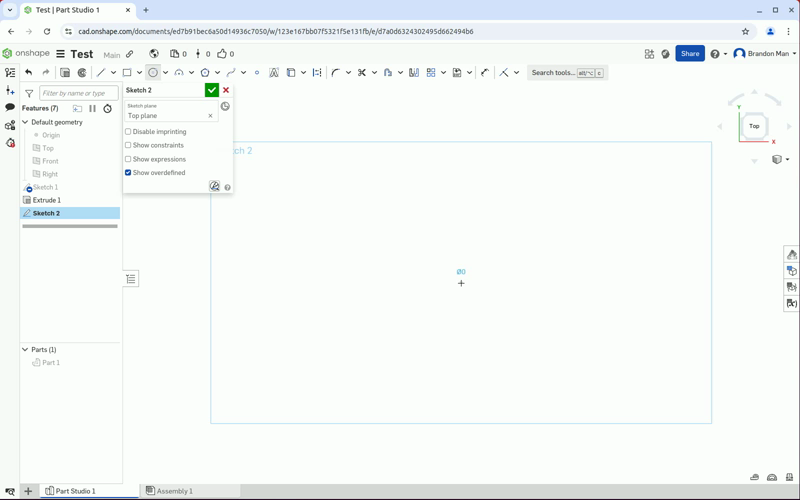
mouse_move(508, 282)
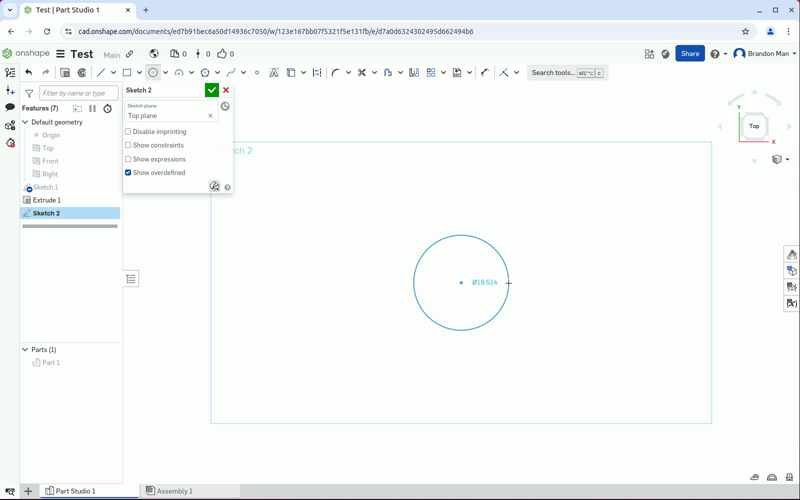
click(508, 282)
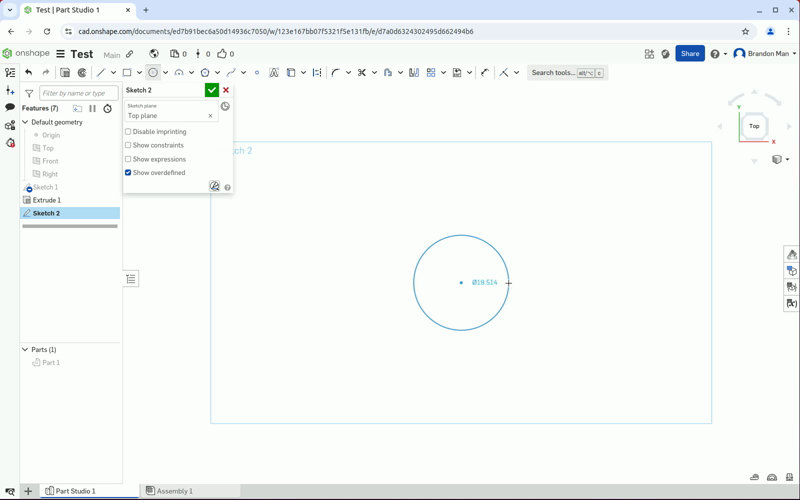
key(esc)
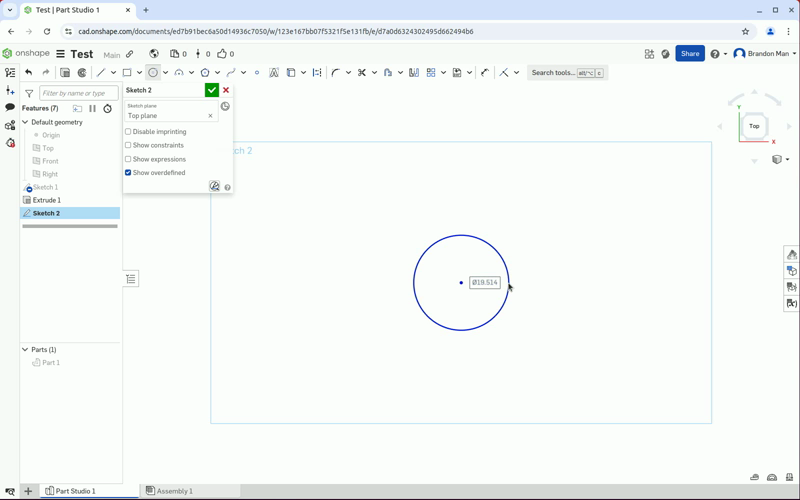
mouse_move(459, 275)
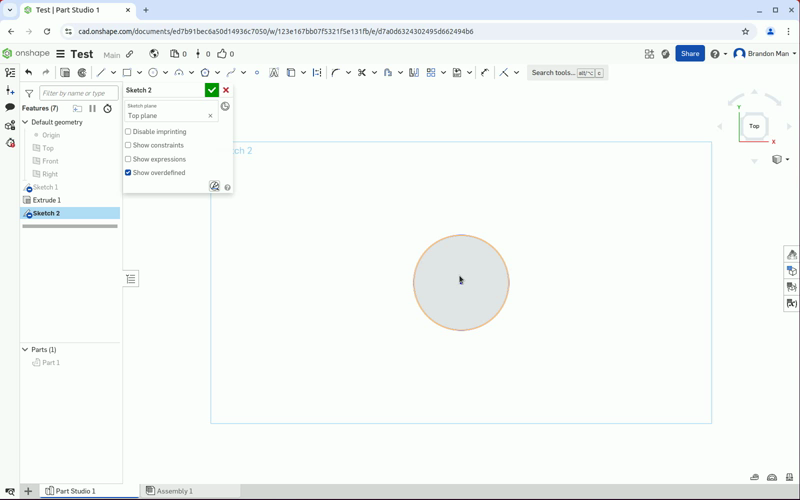
click(459, 275)
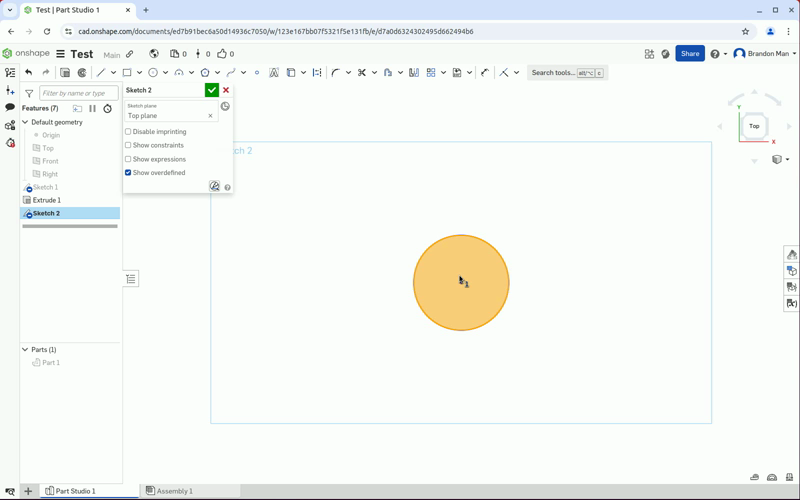
mouse_move(73, 352)
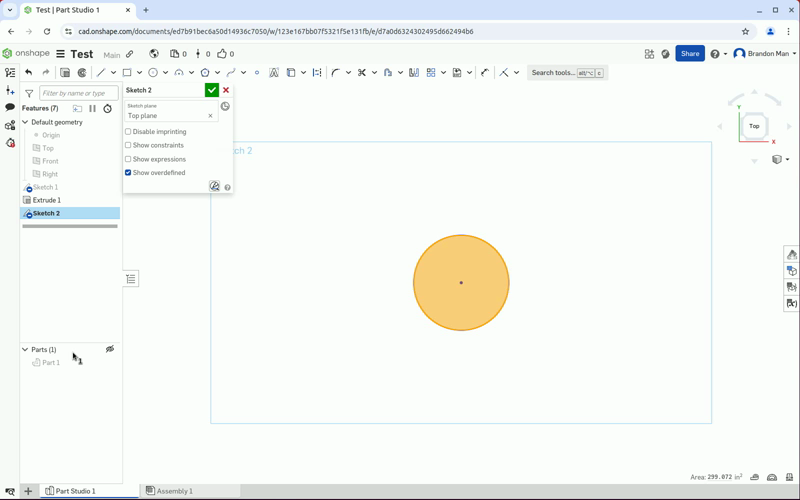
key(shift+y)
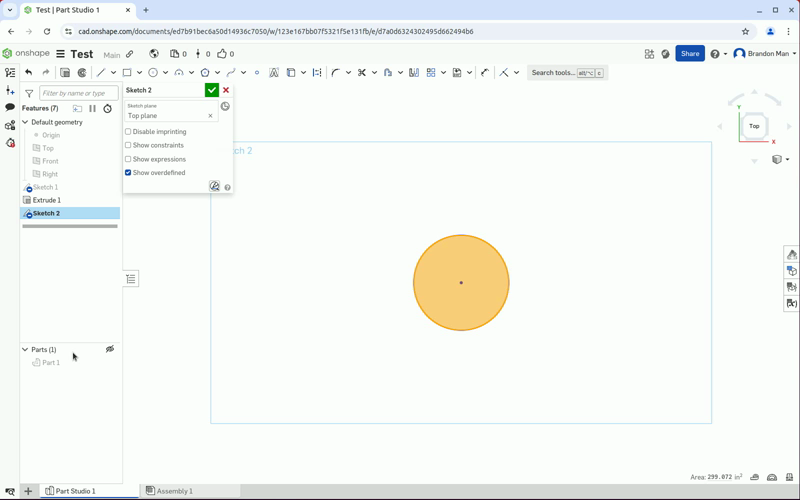
key(shift+e)
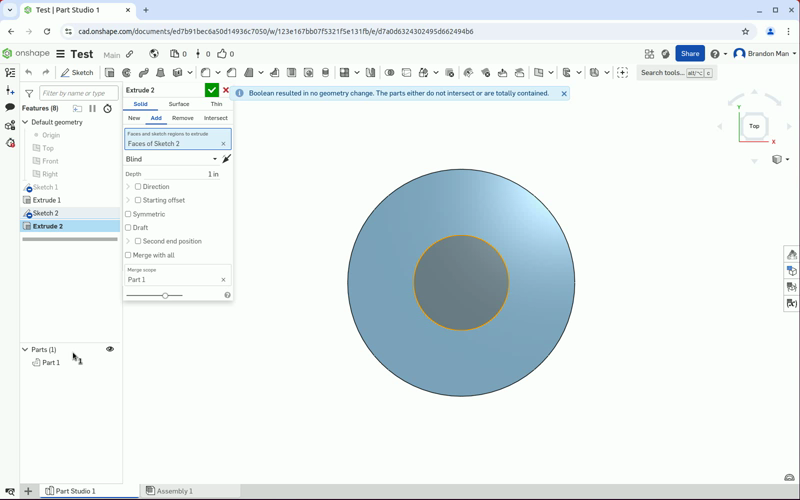
mouse_move(143, 106)
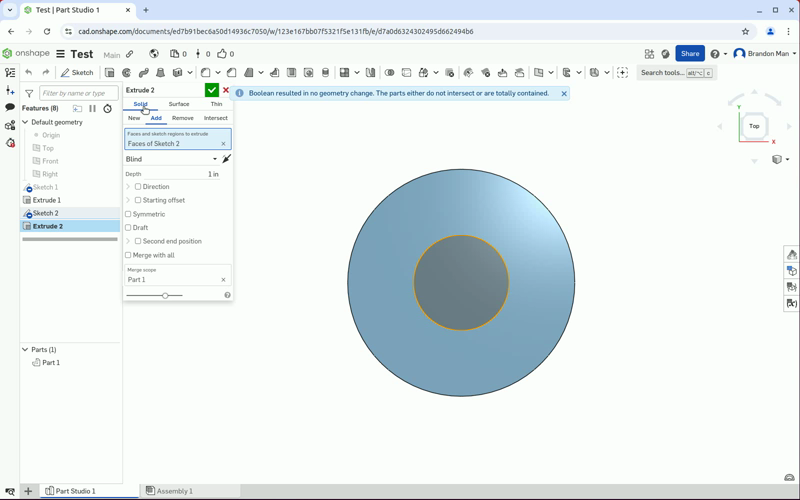
click(143, 106)
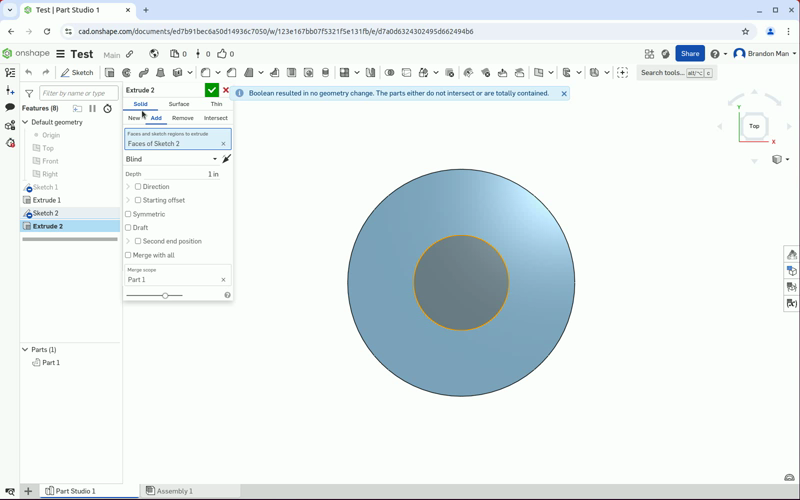
mouse_move(137, 120)
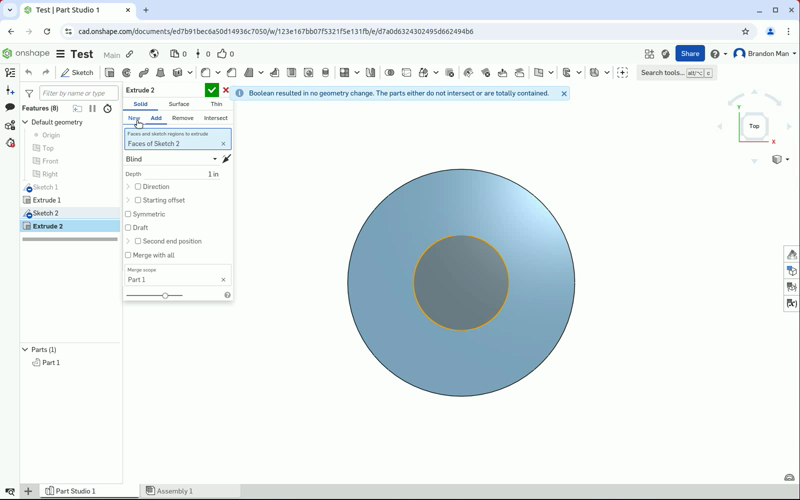
click(137, 120)
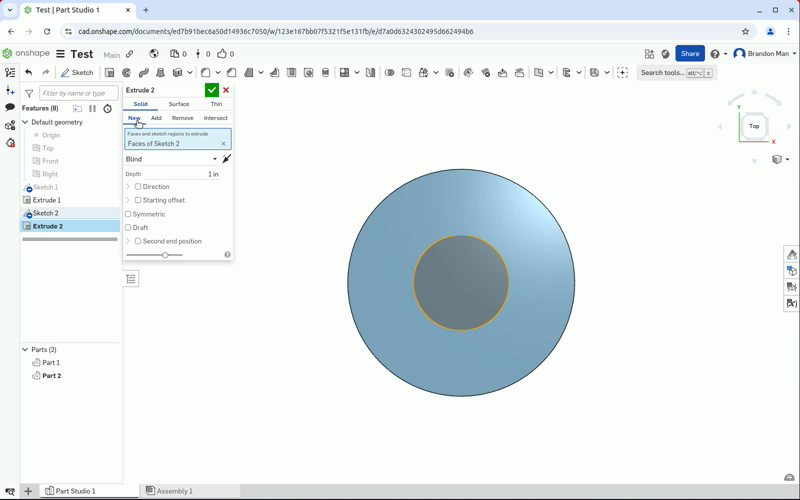
key(tab, 4)
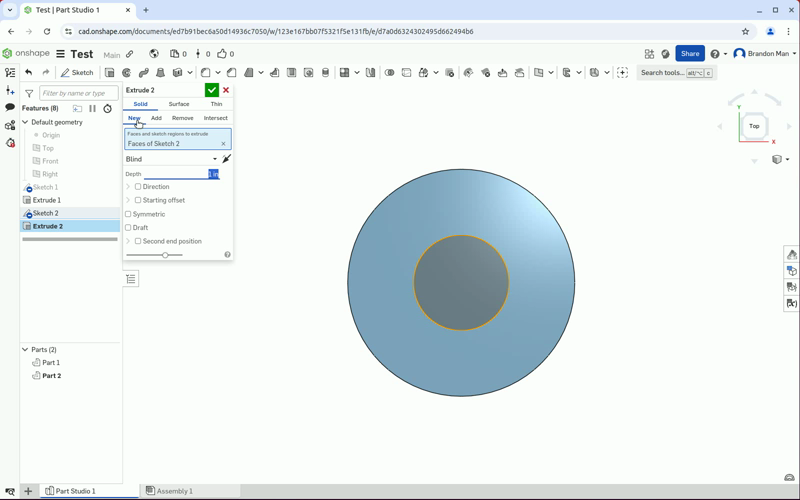
text(21.905)
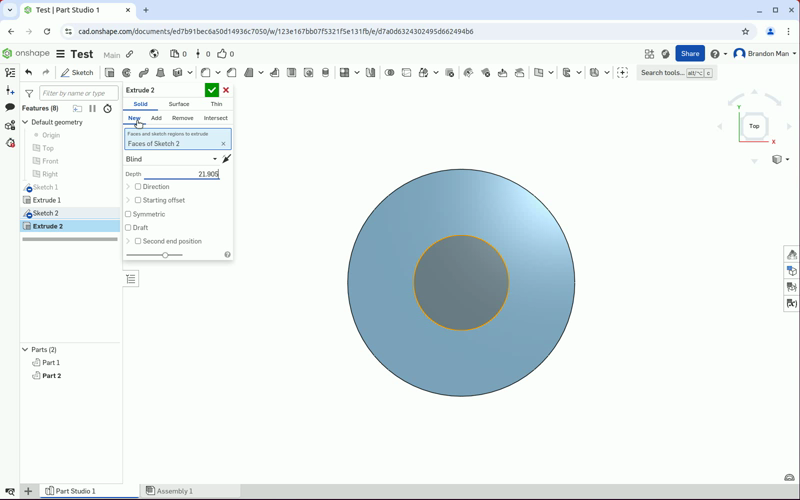
key(enter)
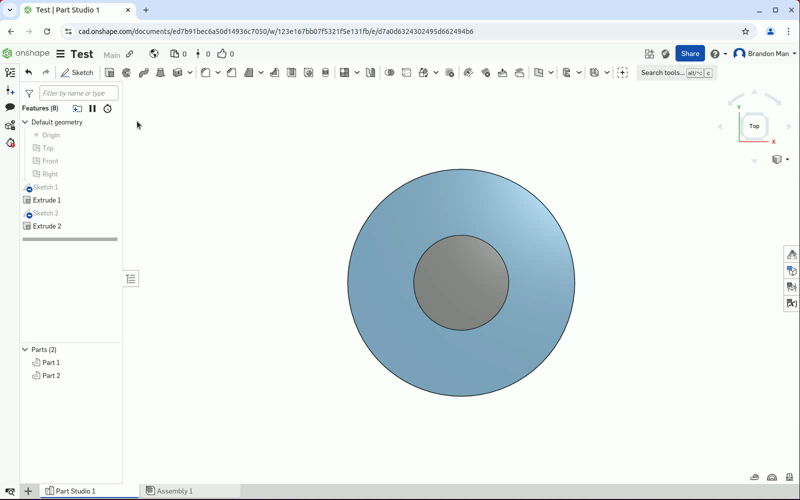
key(shift+h)
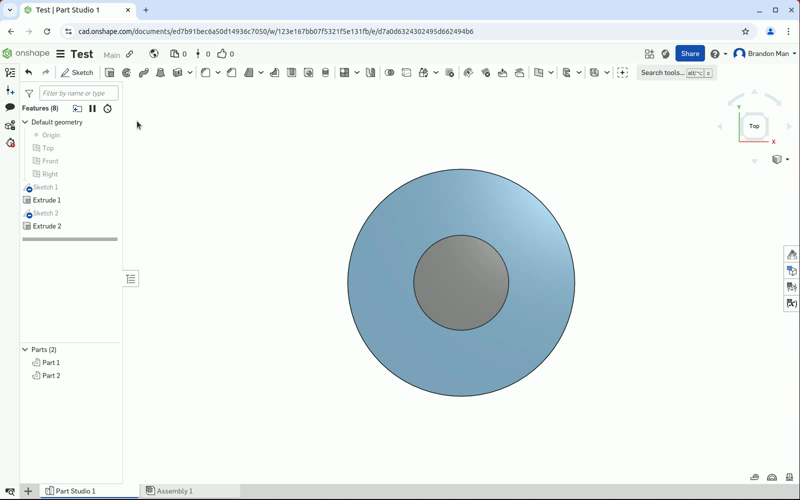
key(shift+h)
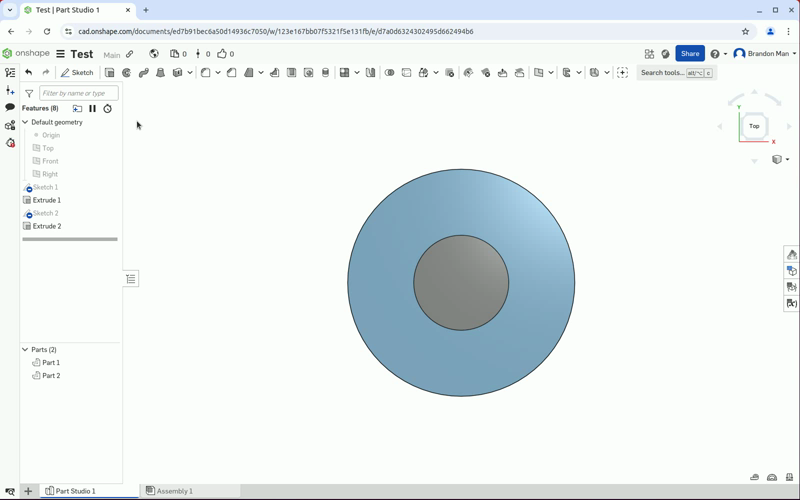
mouse_move(73, 189)
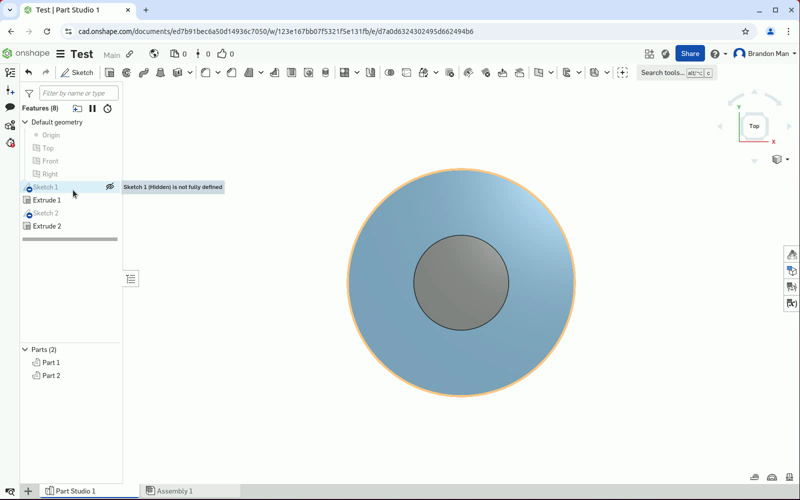
click(73, 189)
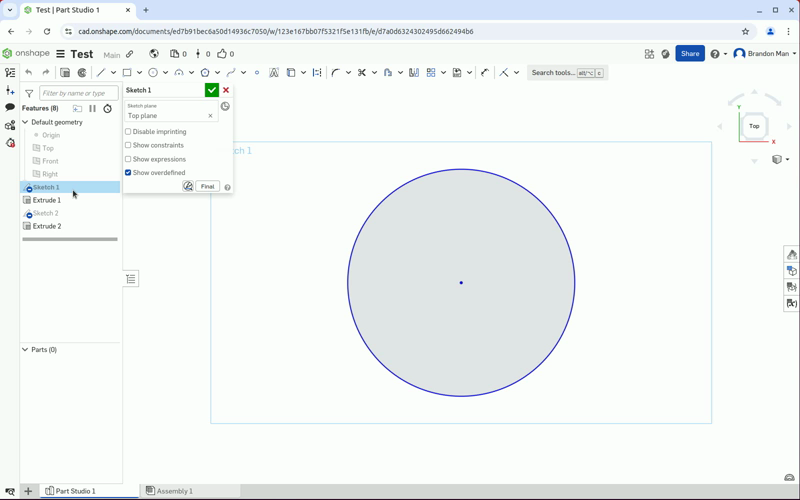
mouse_move(229, 92)
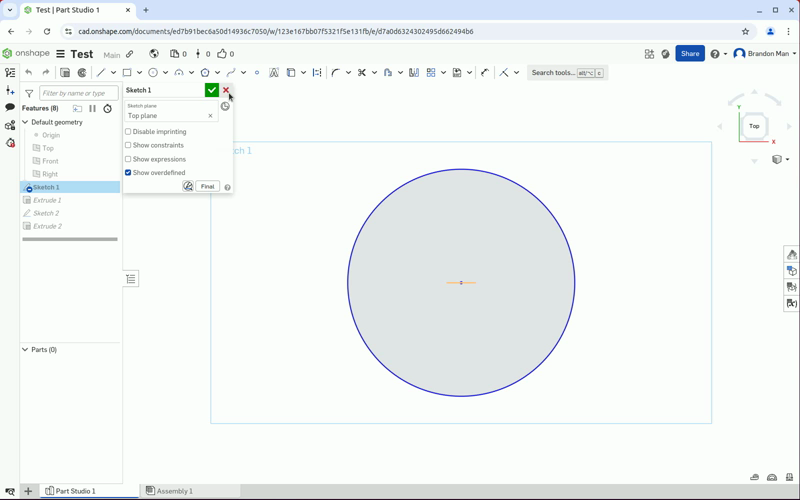
click(229, 92)
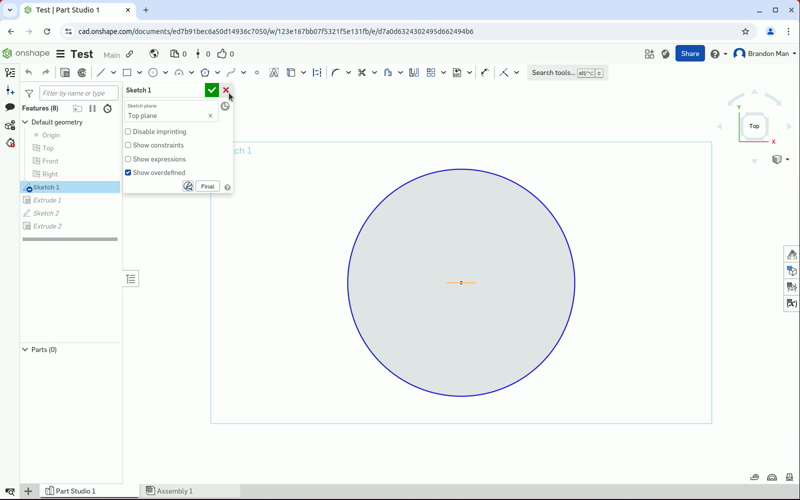
key(shift+s)
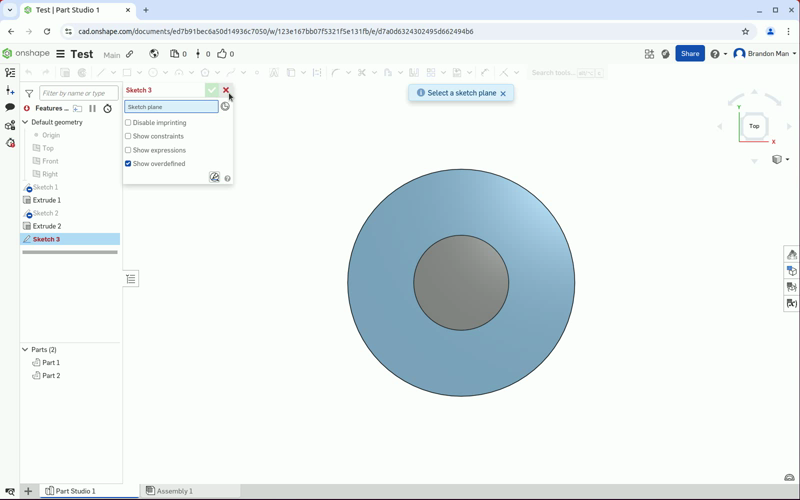
mouse_move(73, 150)
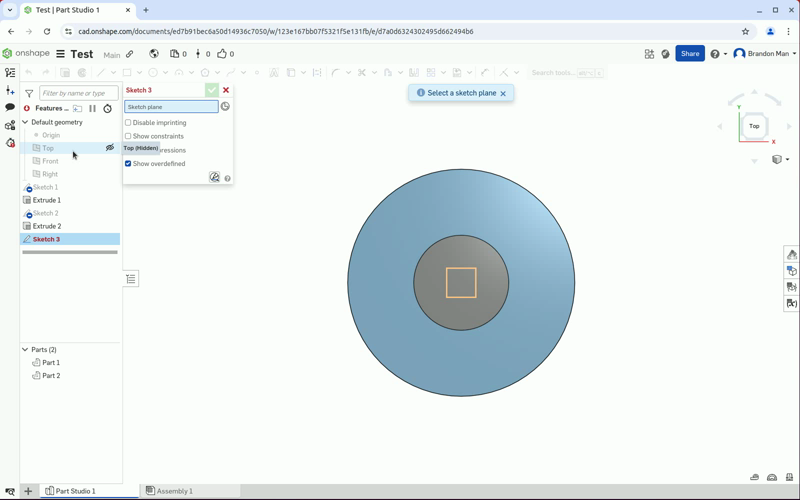
click(73, 150)
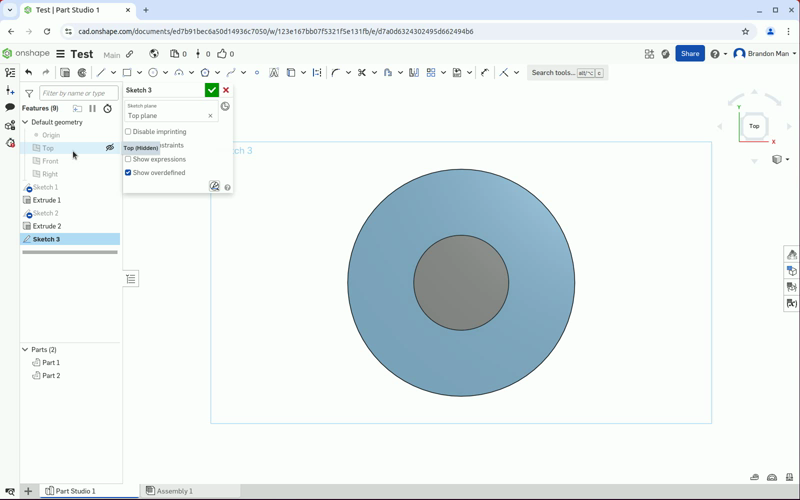
mouse_move(73, 352)
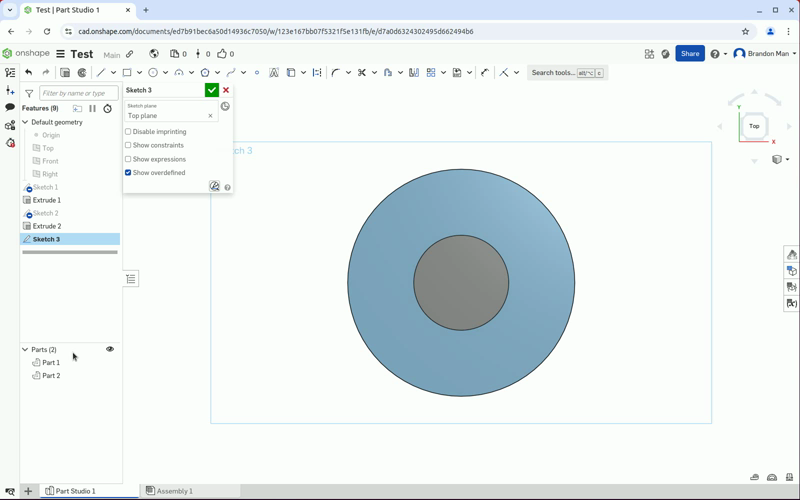
key(y)
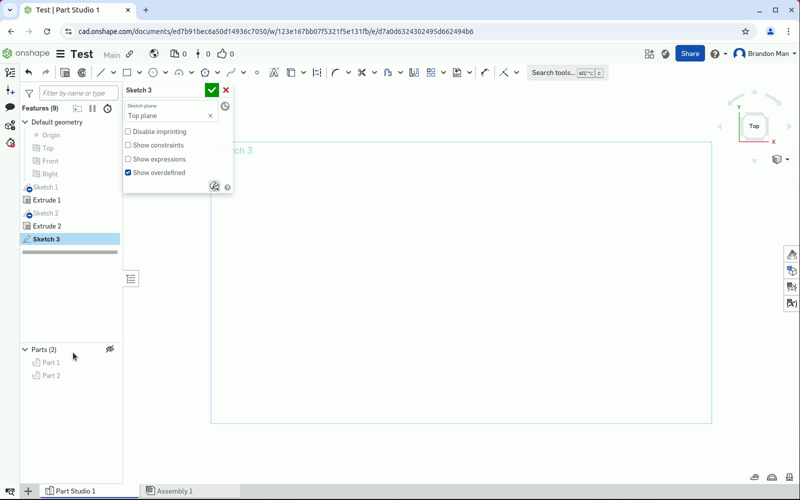
key(c)
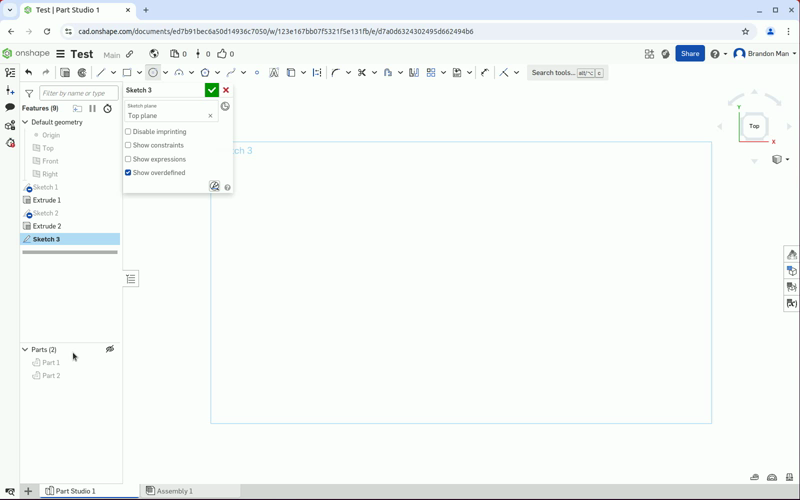
key_down(shift)
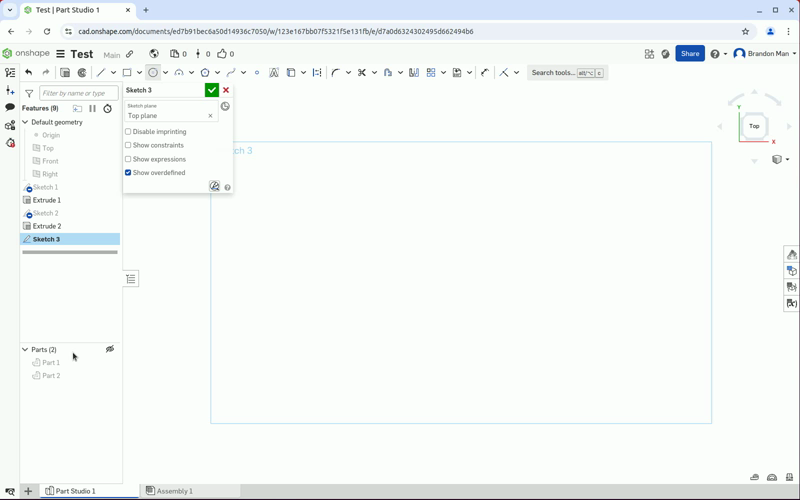
mouse_move(461, 282)
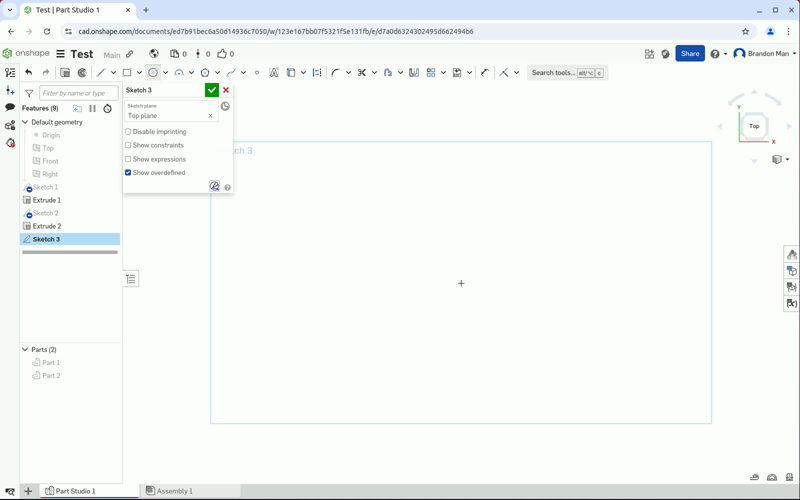
click(461, 282)
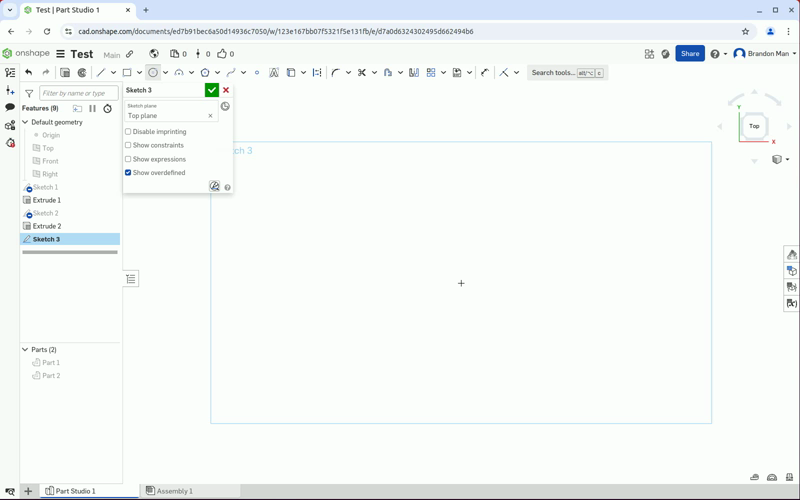
key_up(shift)
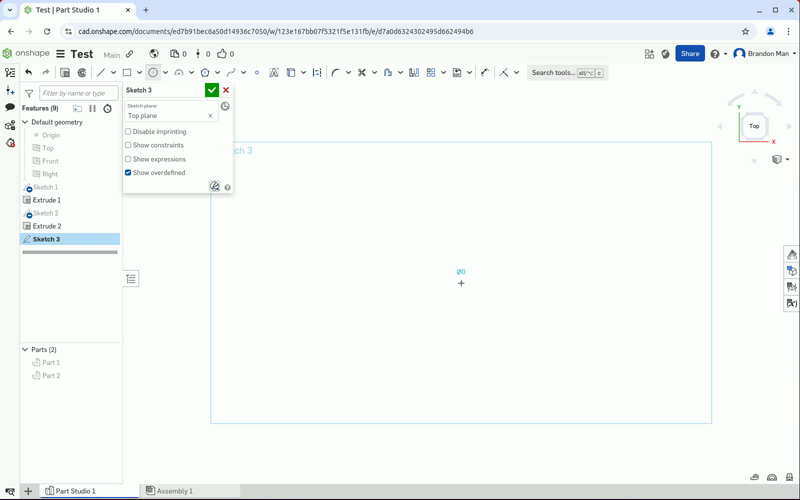
mouse_move(489, 282)
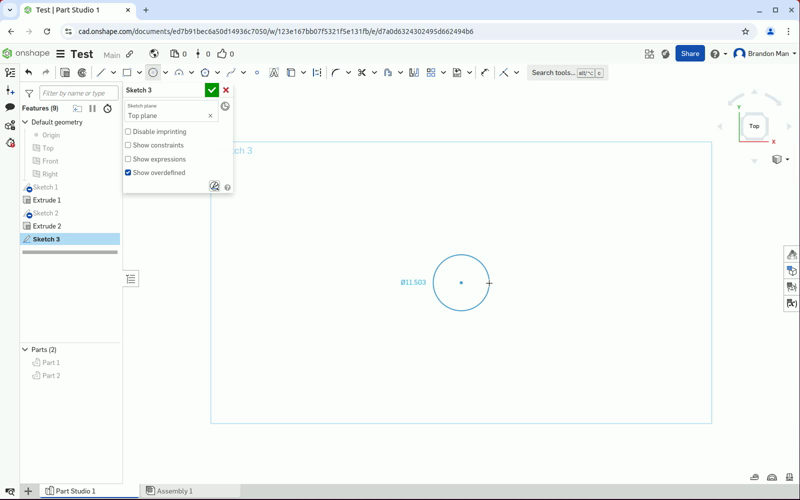
click(489, 282)
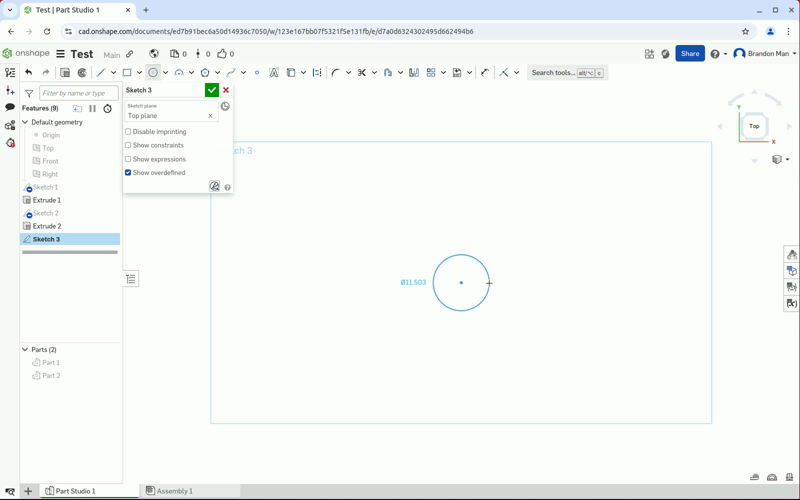
key(esc)
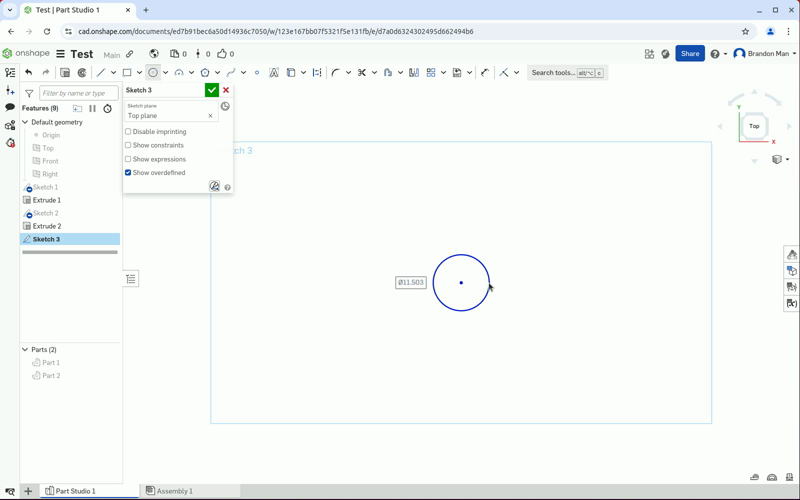
mouse_move(449, 288)
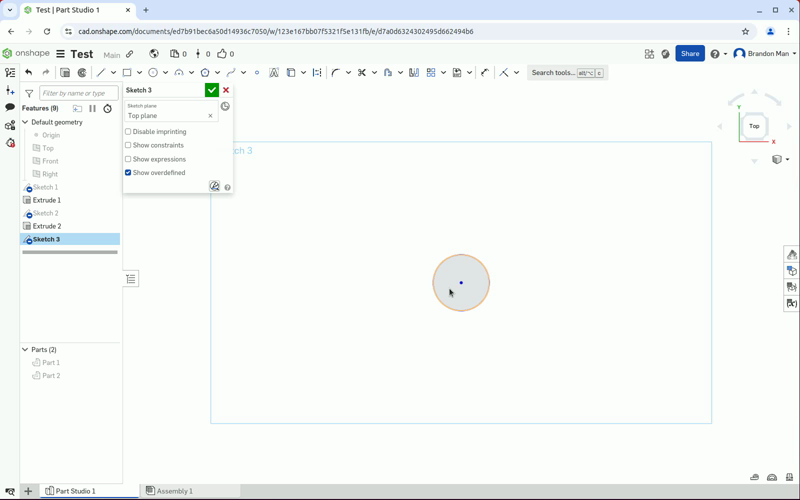
click(449, 288)
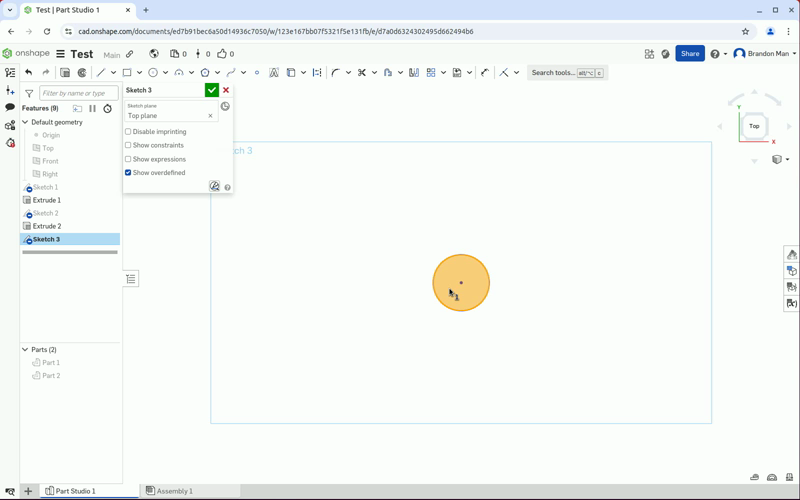
mouse_move(73, 352)
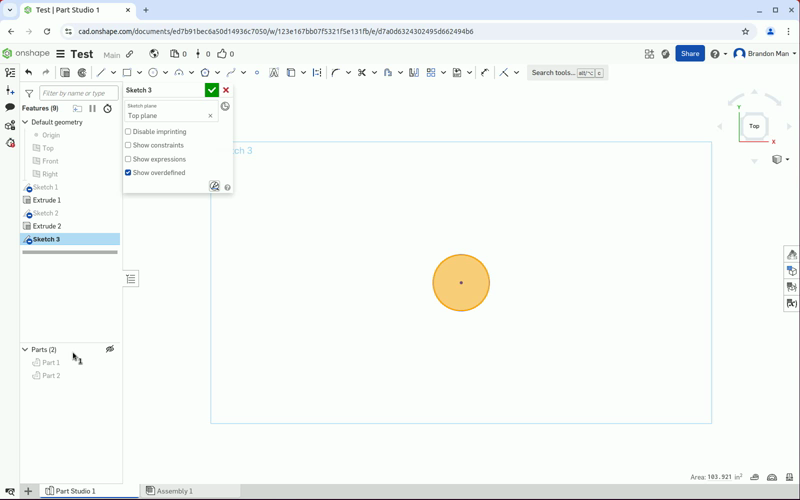
key(shift+y)
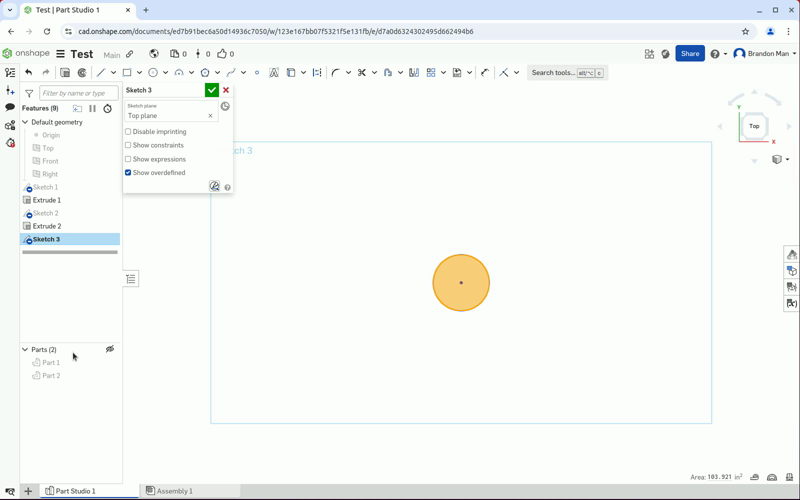
key(shift+e)
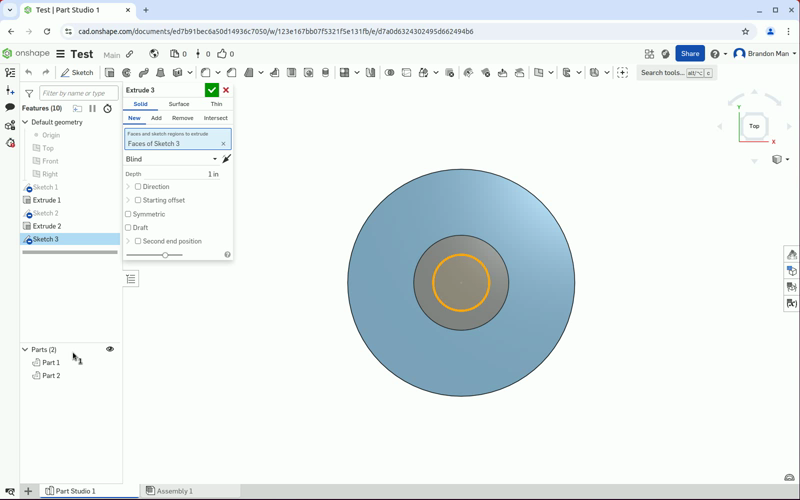
mouse_move(143, 106)
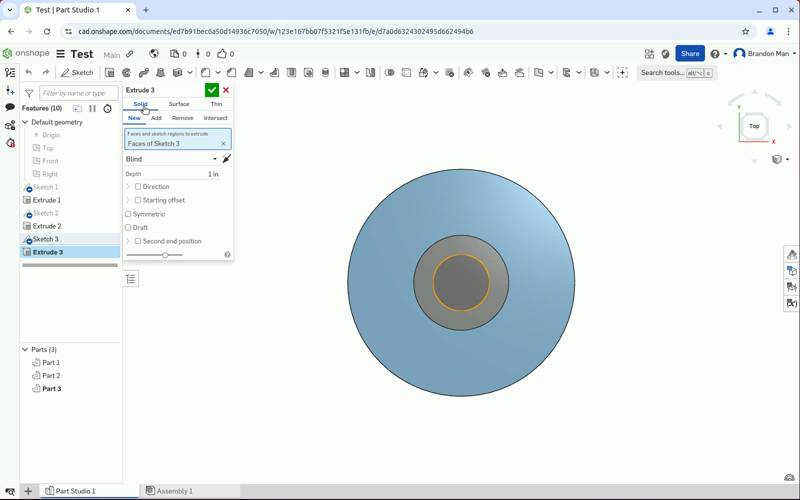
click(143, 106)
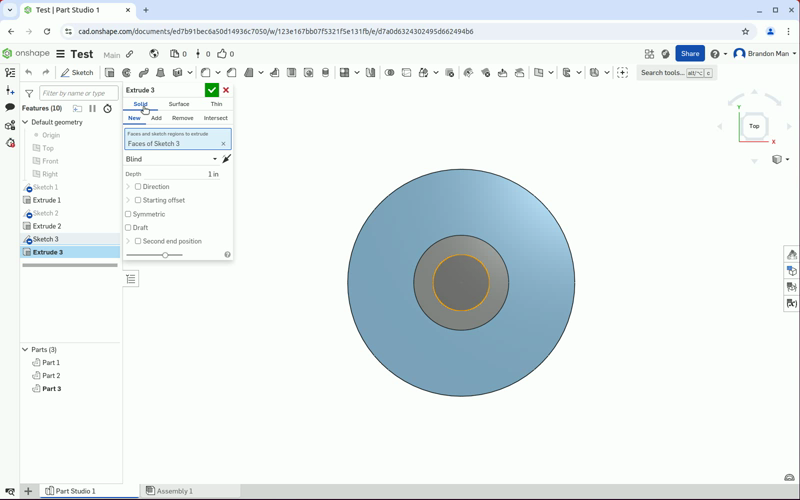
mouse_move(186, 120)
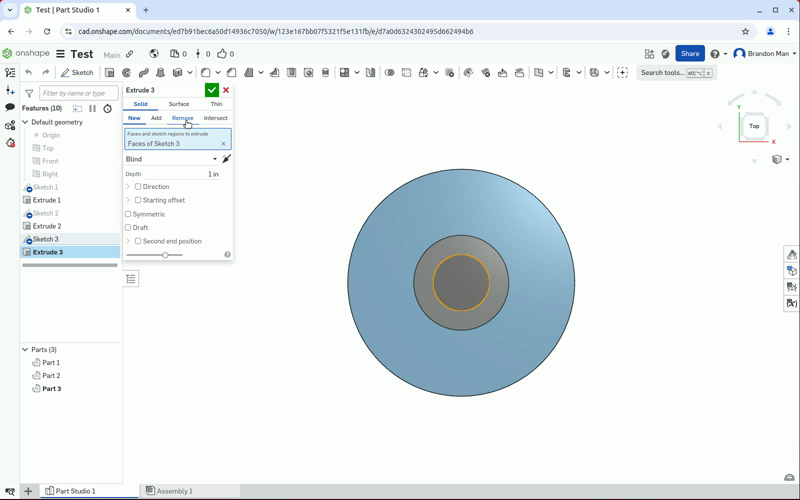
click(186, 120)
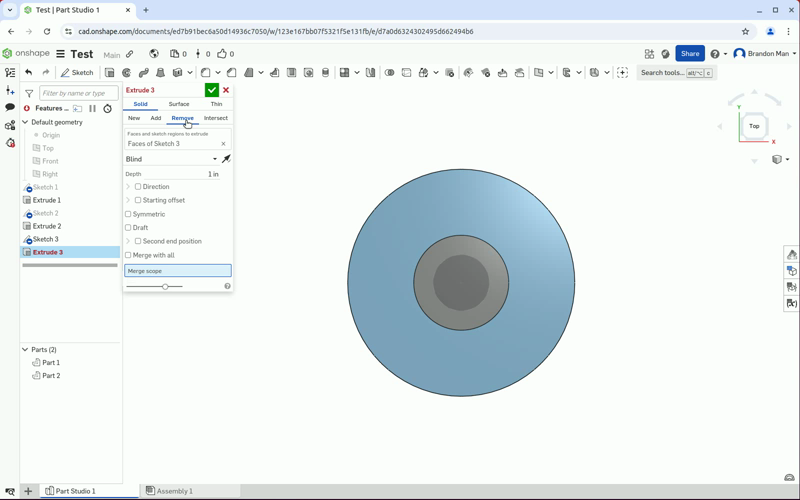
key(tab, 4)
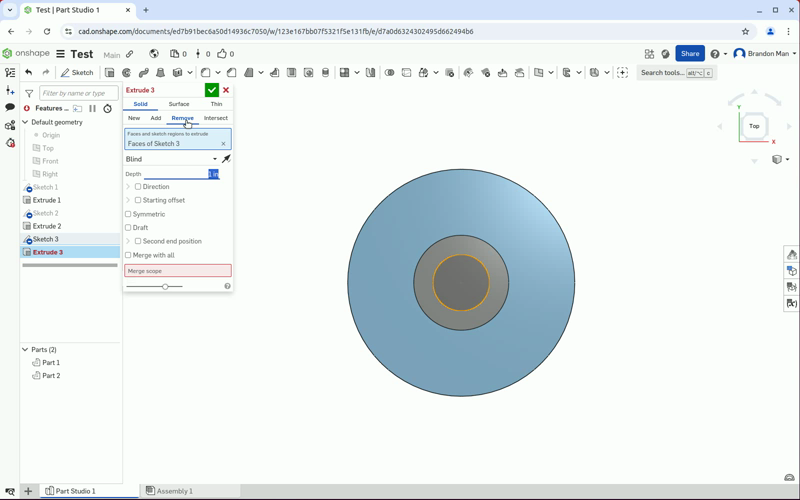
text(-21.905)
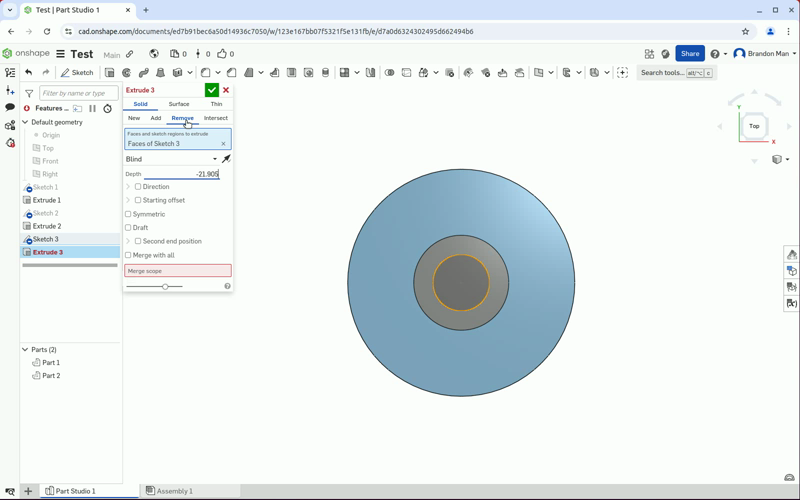
key(tab, 6)
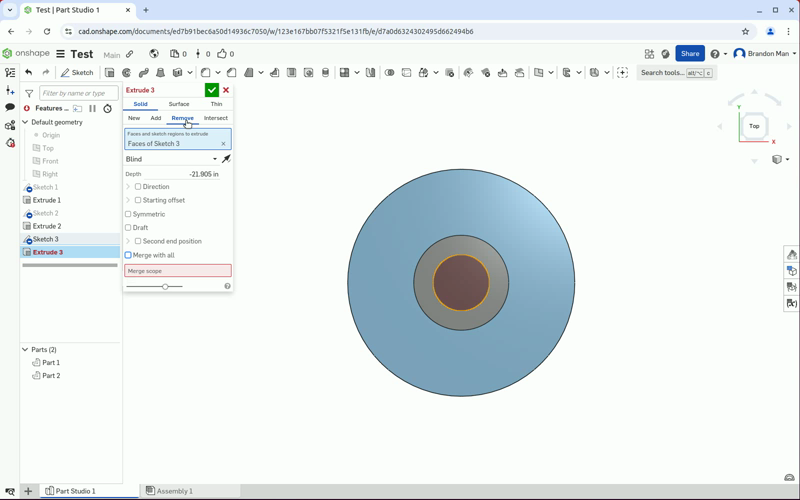
key(space)
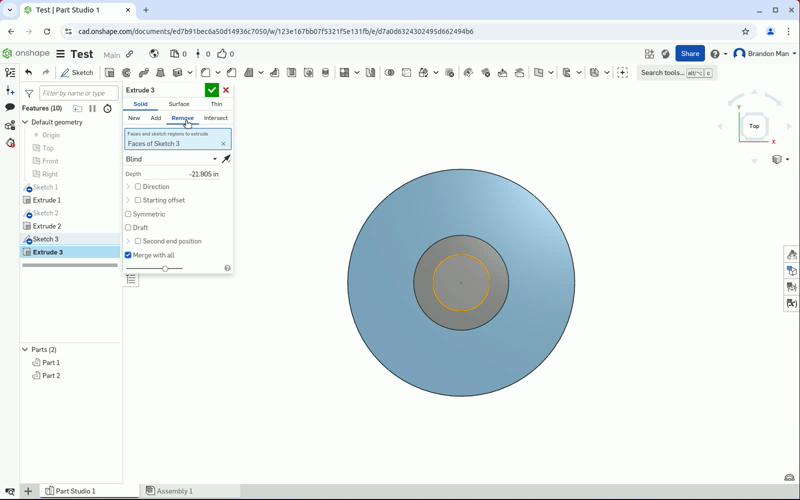
key(enter)
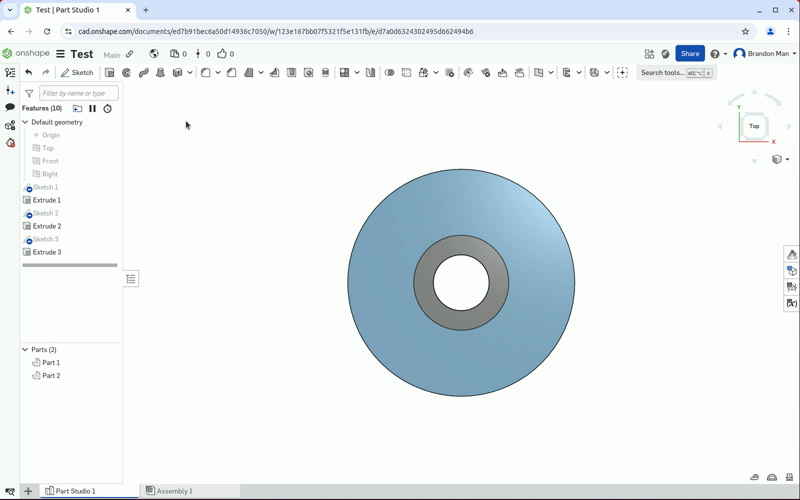
key(shift+h)
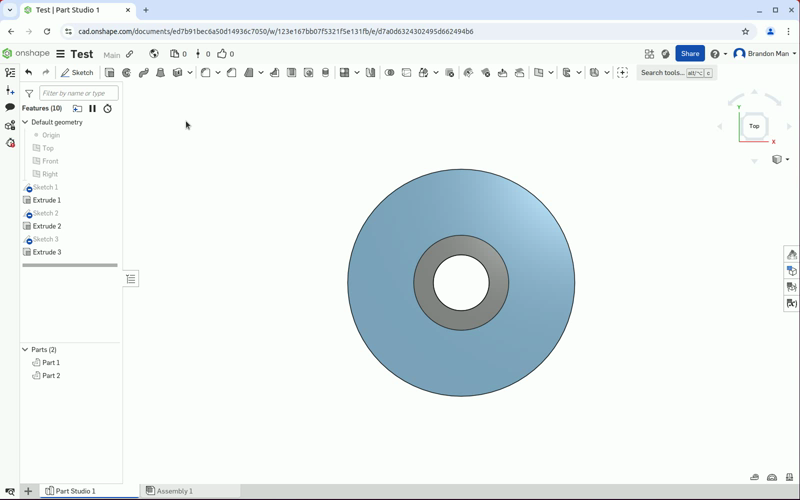
key(shift+h)
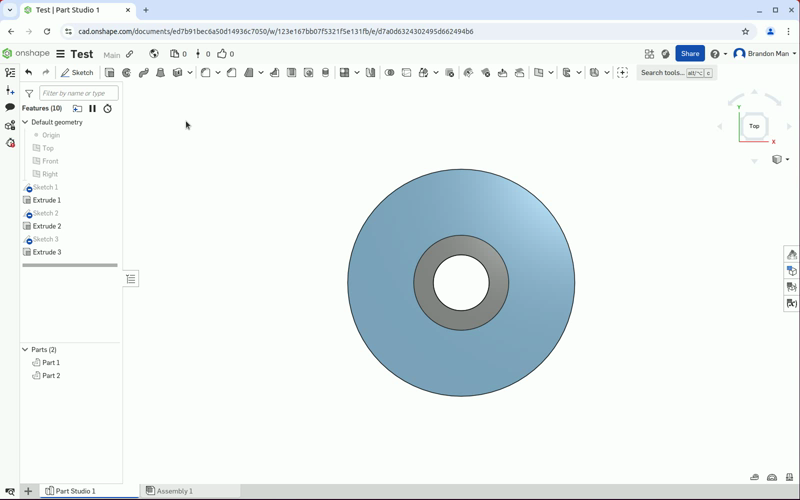
mouse_move(73, 189)
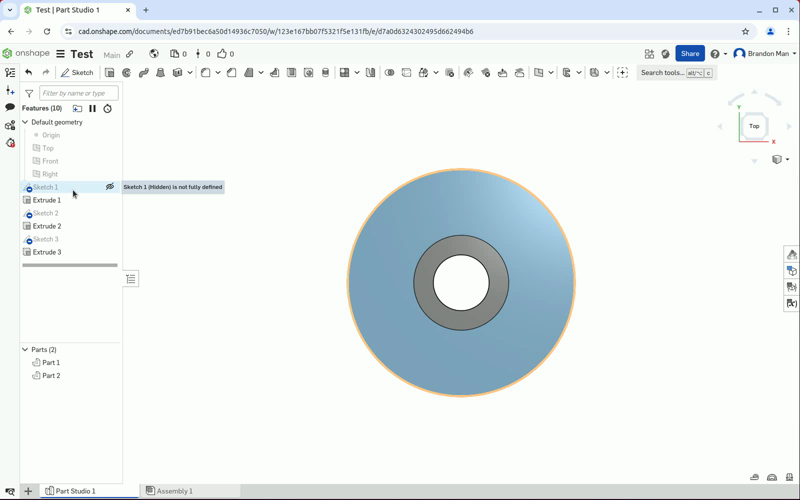
click(73, 189)
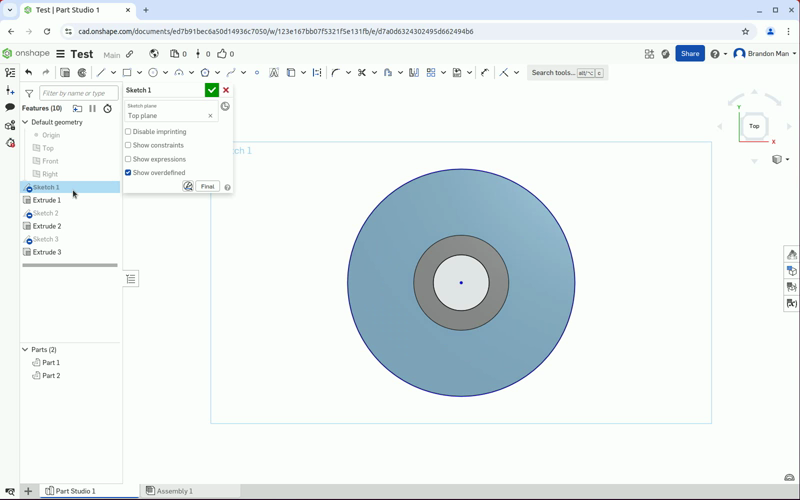
mouse_move(229, 92)
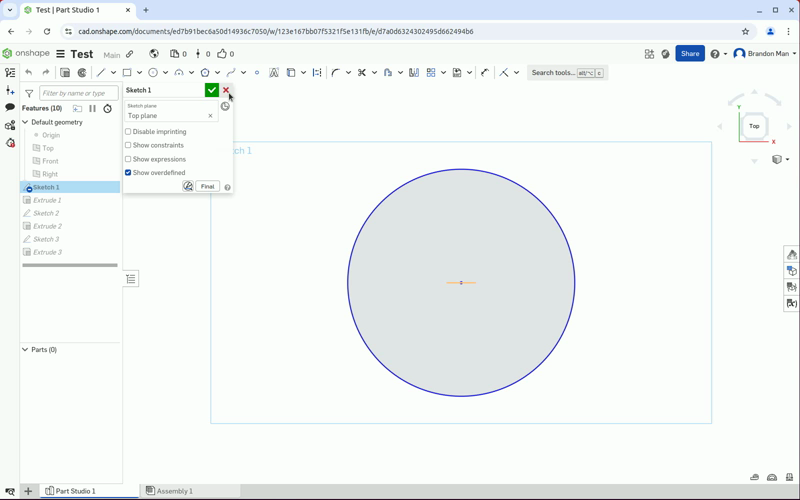
click(229, 92)
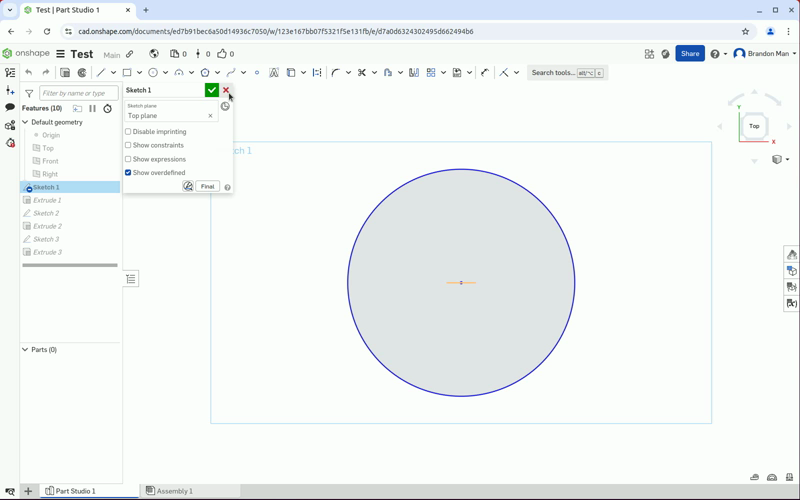
key(shift+s)
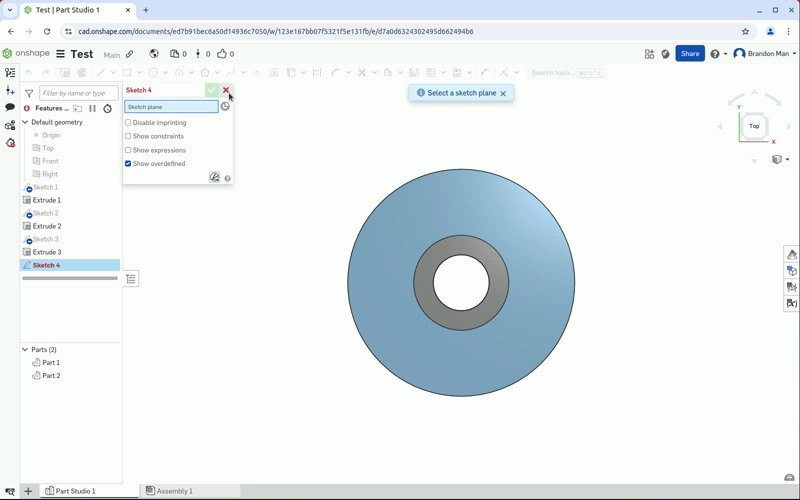
mouse_move(73, 150)
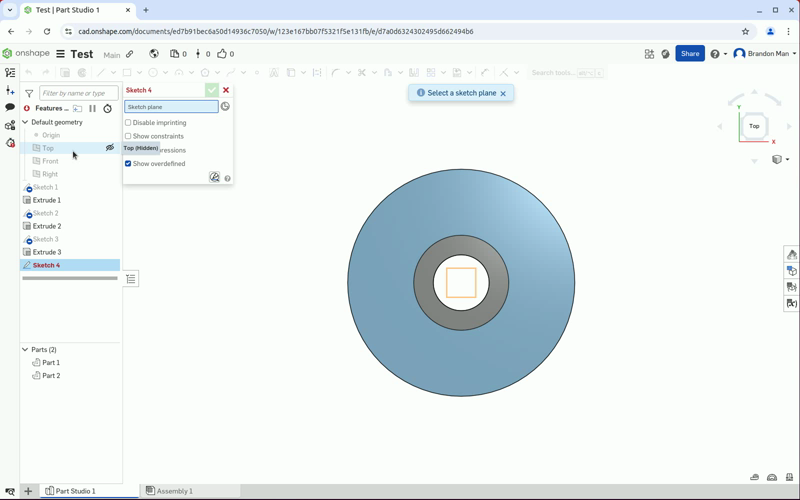
click(73, 150)
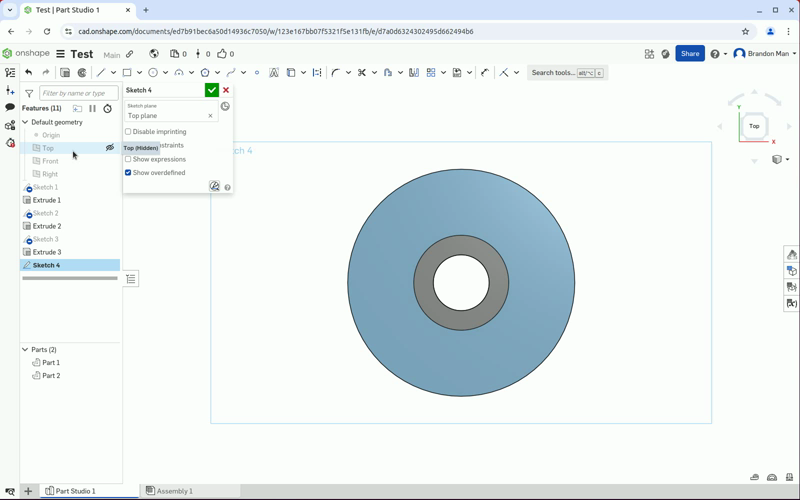
mouse_move(73, 352)
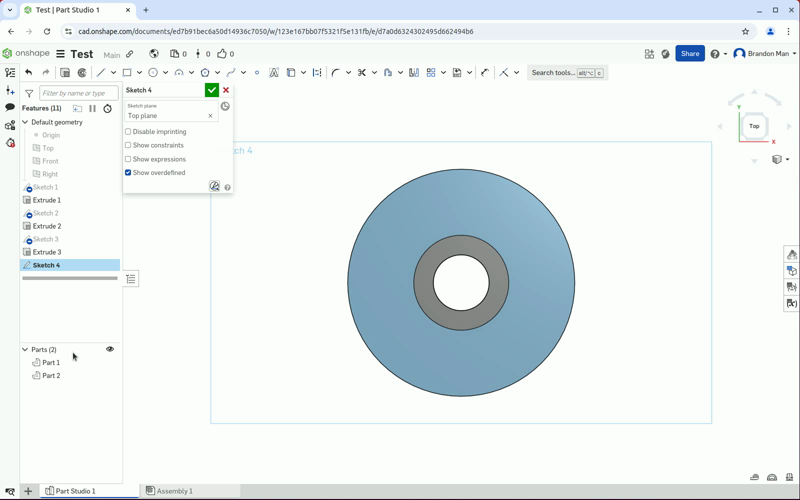
key(y)
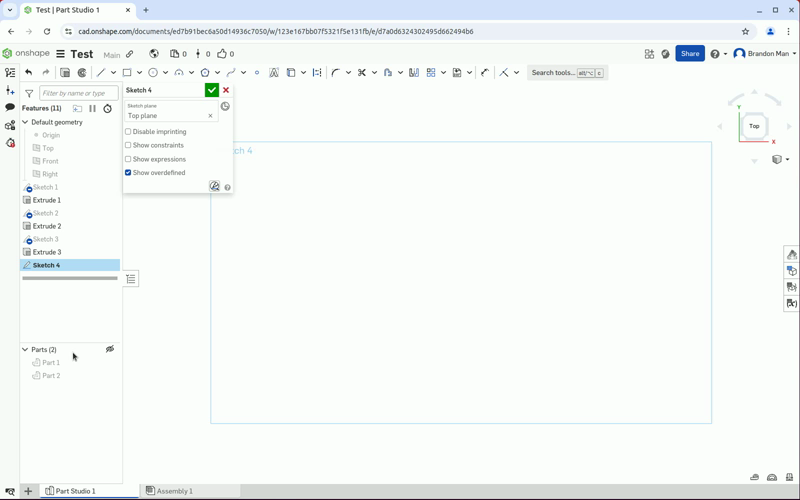
key(c)
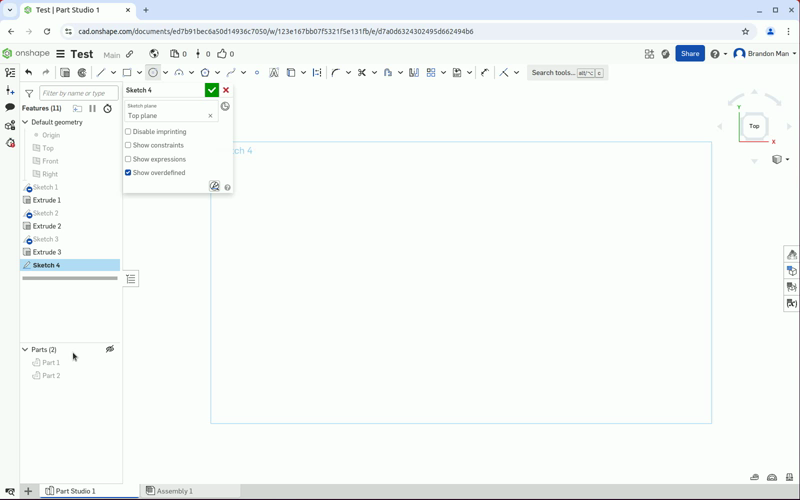
key_down(shift)
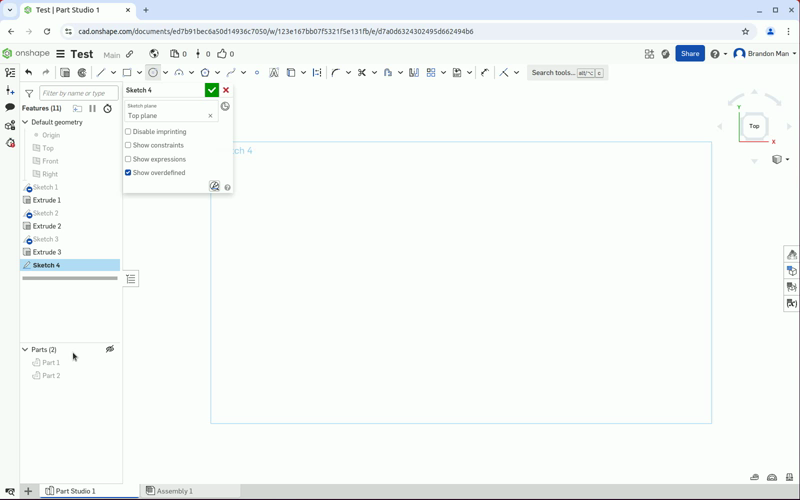
mouse_move(461, 282)
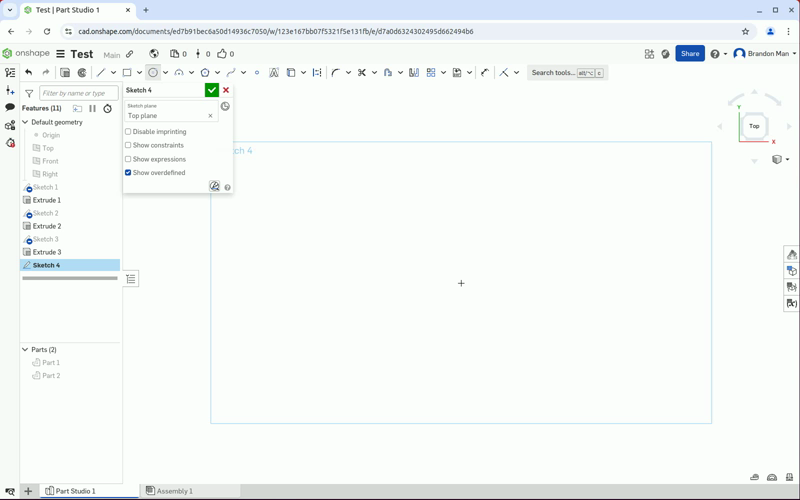
click(461, 282)
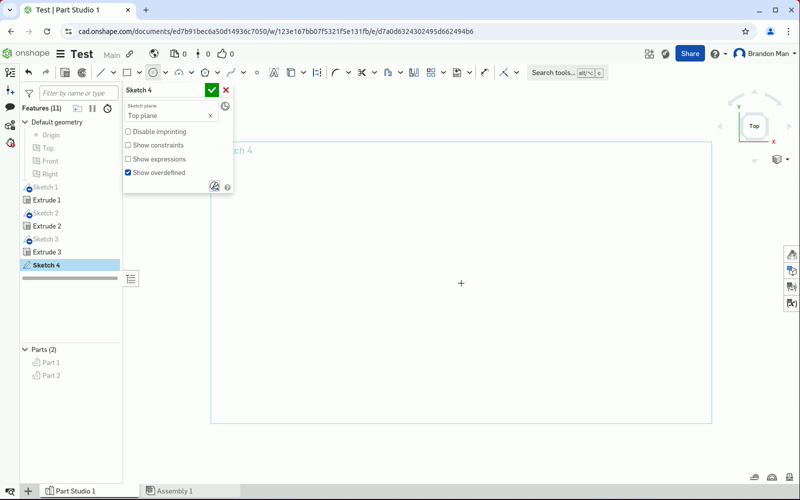
key_up(shift)
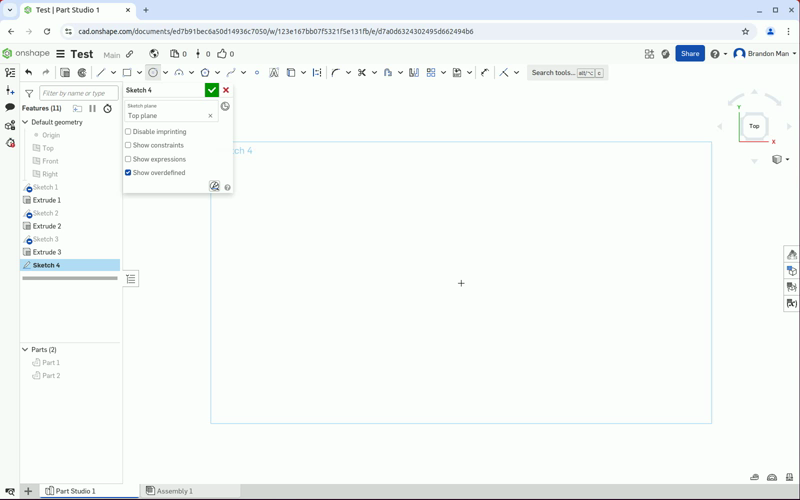
mouse_move(489, 282)
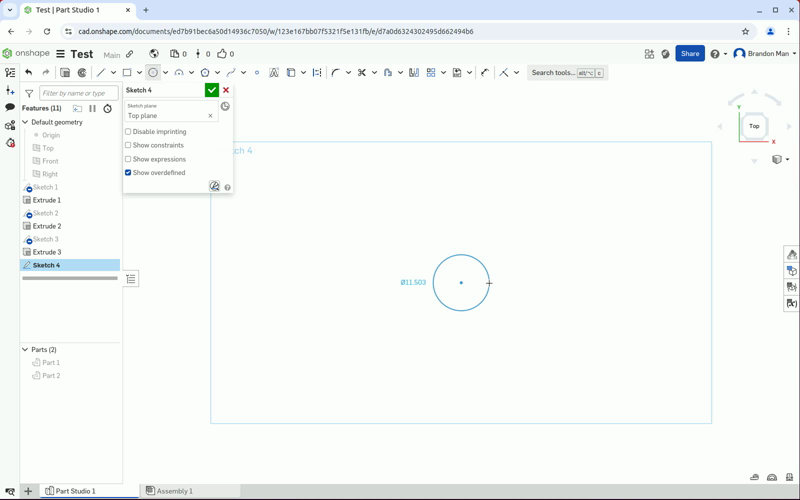
click(489, 282)
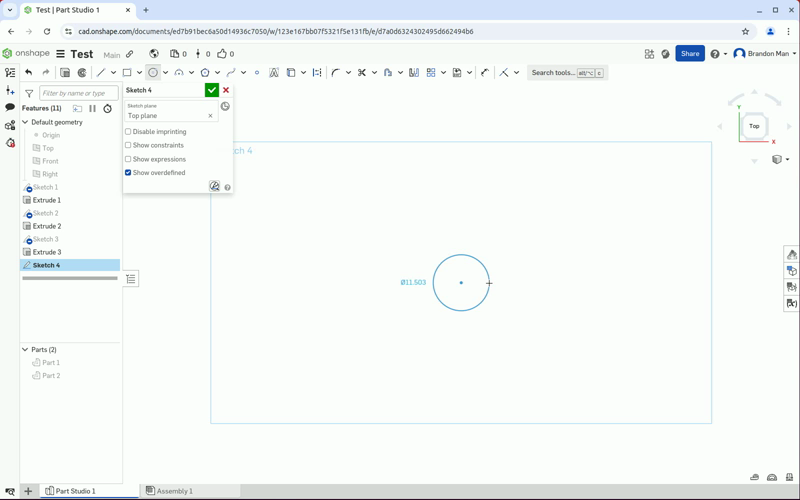
key(esc)
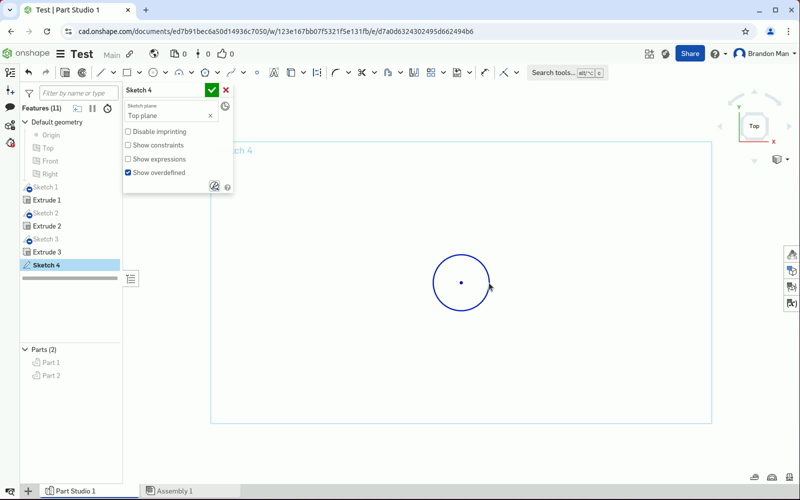
mouse_move(467, 283)
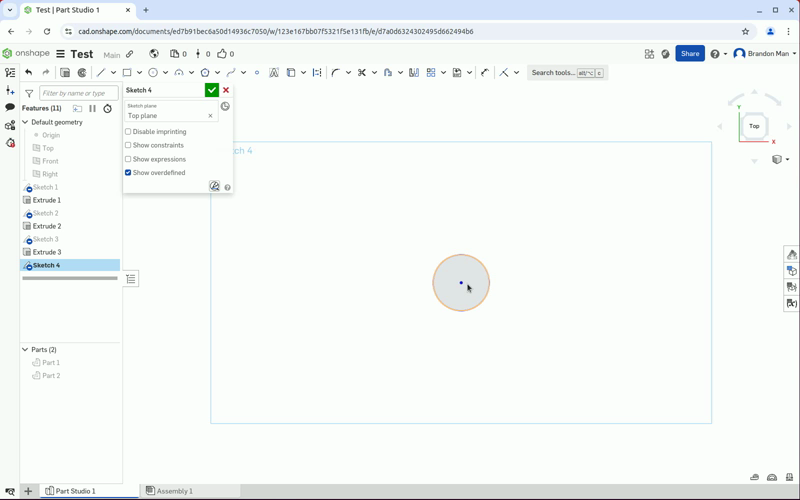
click(467, 283)
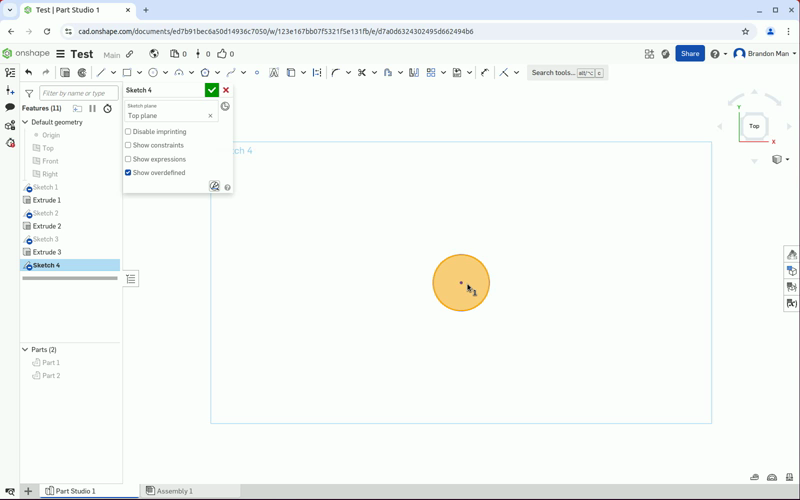
mouse_move(73, 352)
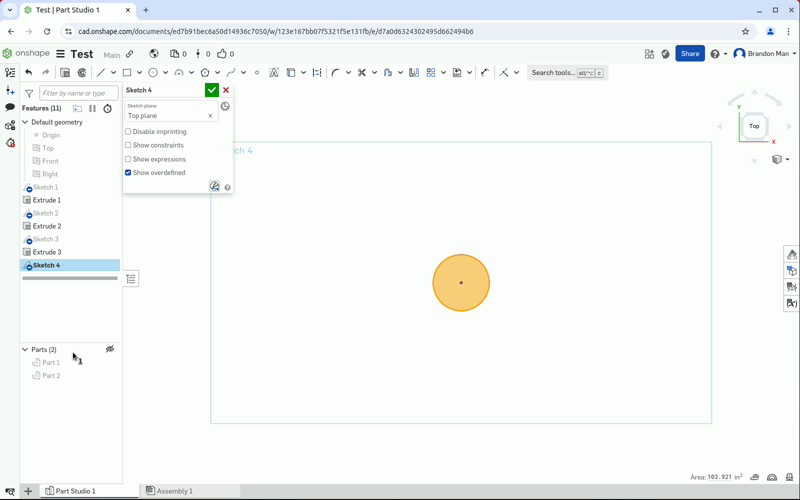
key(shift+y)
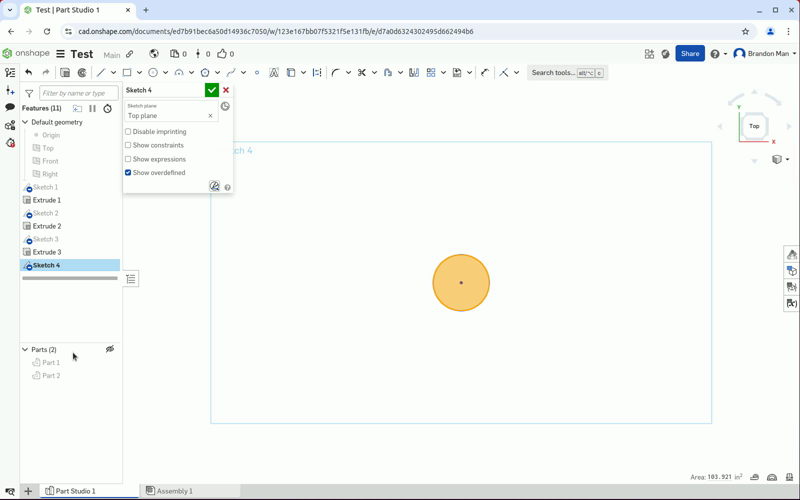
key(shift+e)
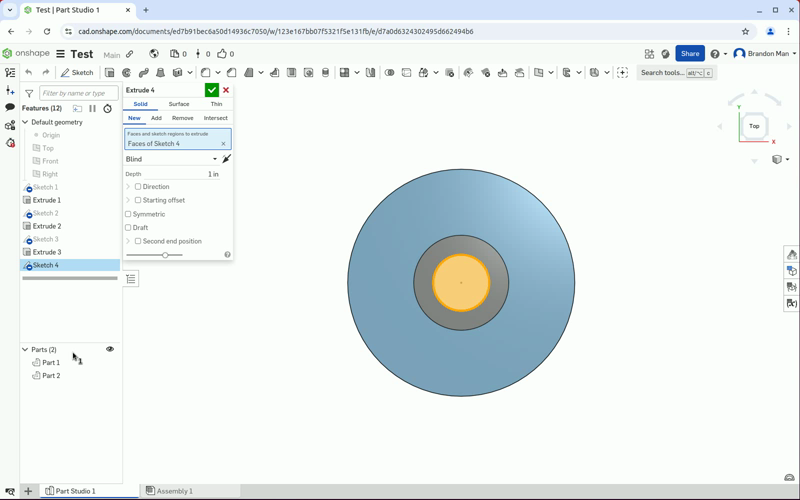
mouse_move(143, 106)
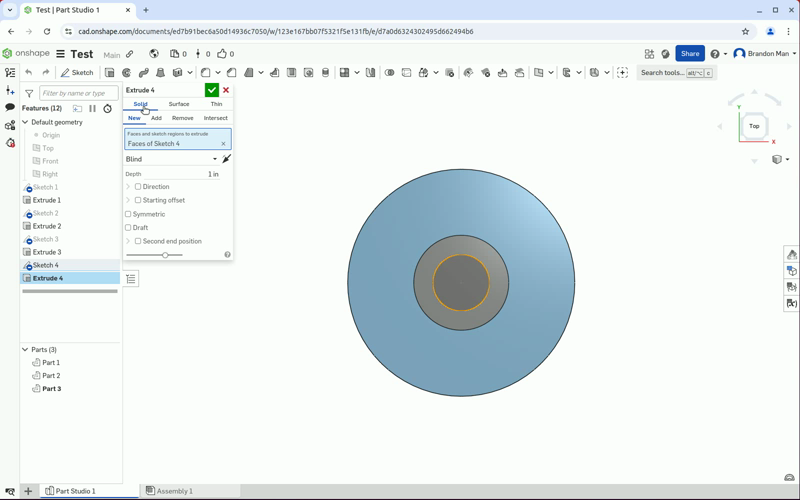
click(143, 106)
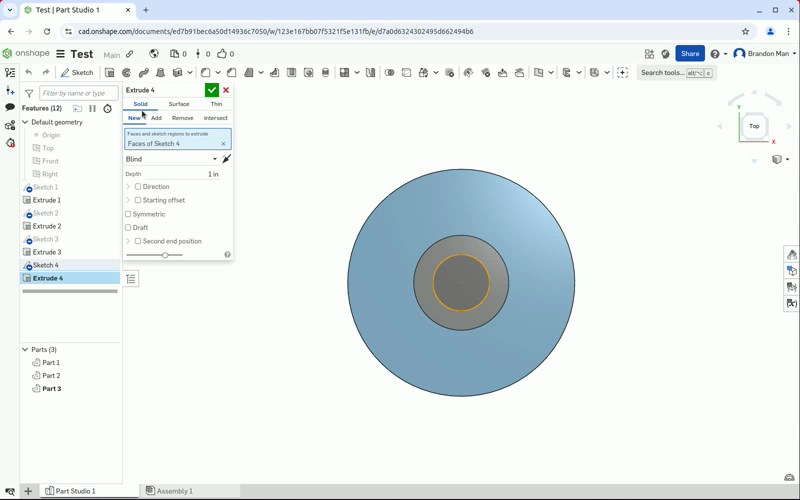
mouse_move(137, 120)
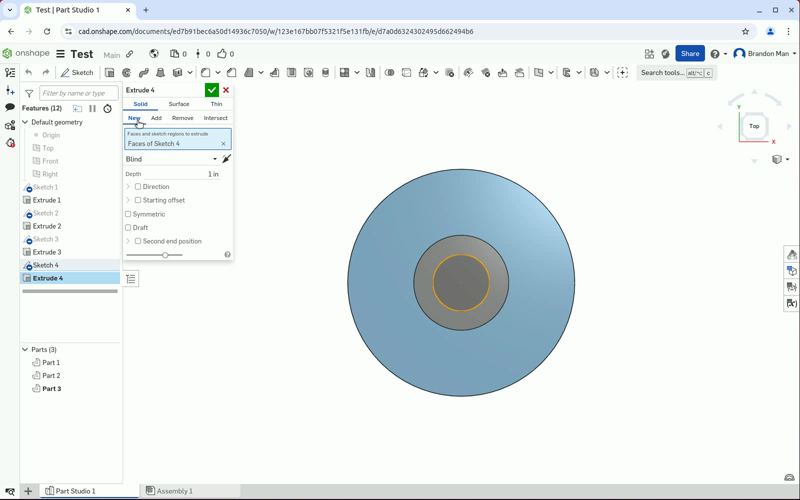
click(137, 120)
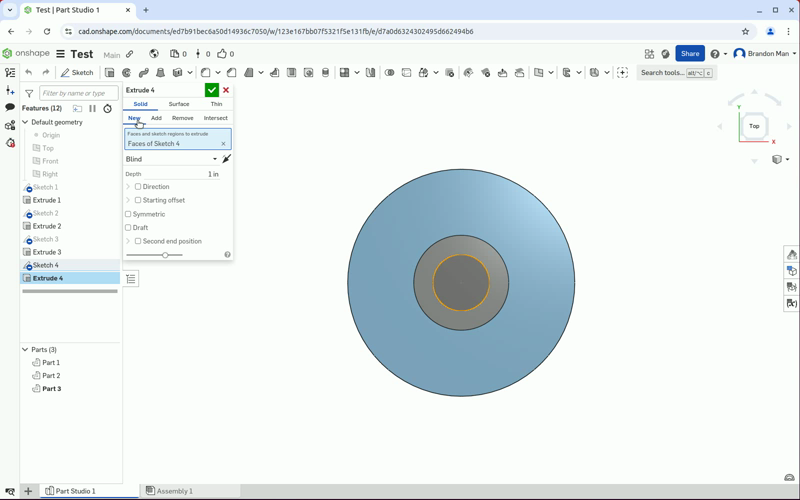
key(tab, 4)
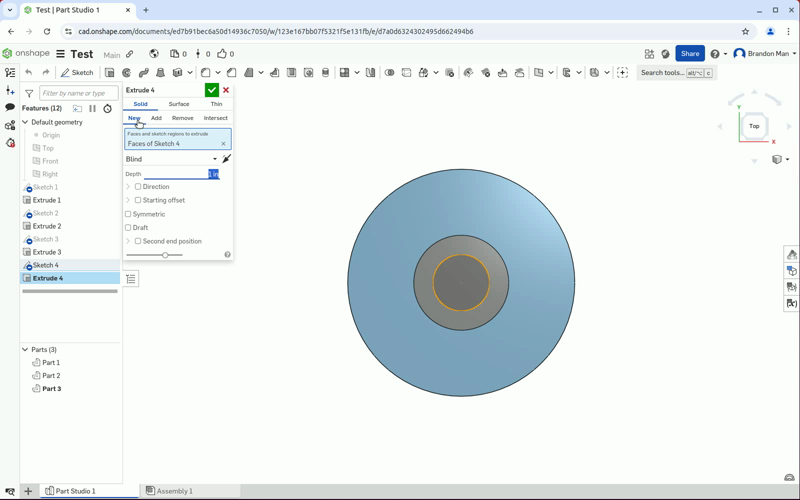
text(2.407)
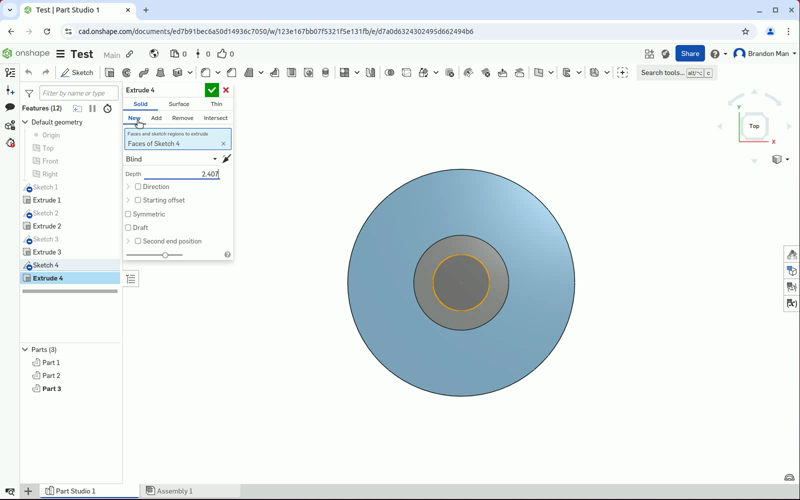
key(enter)
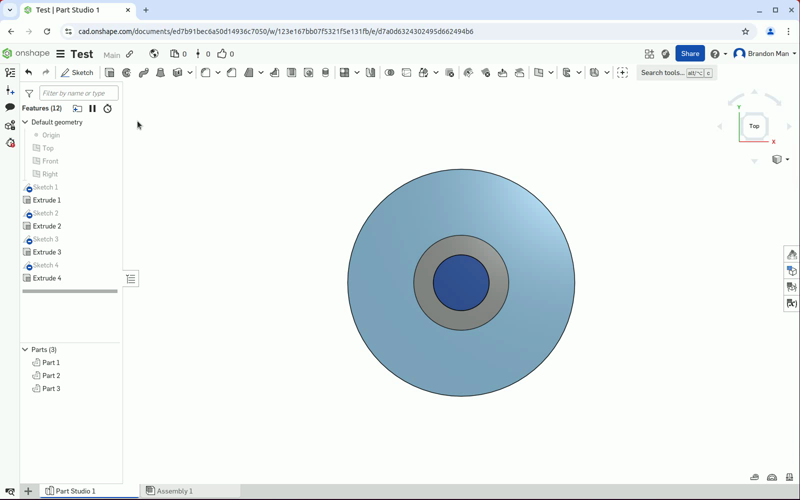
key(shift+h)
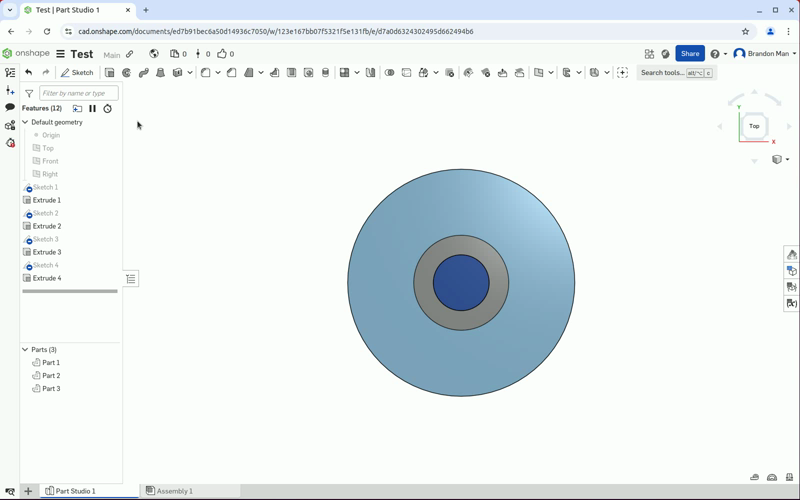
key(shift+h)
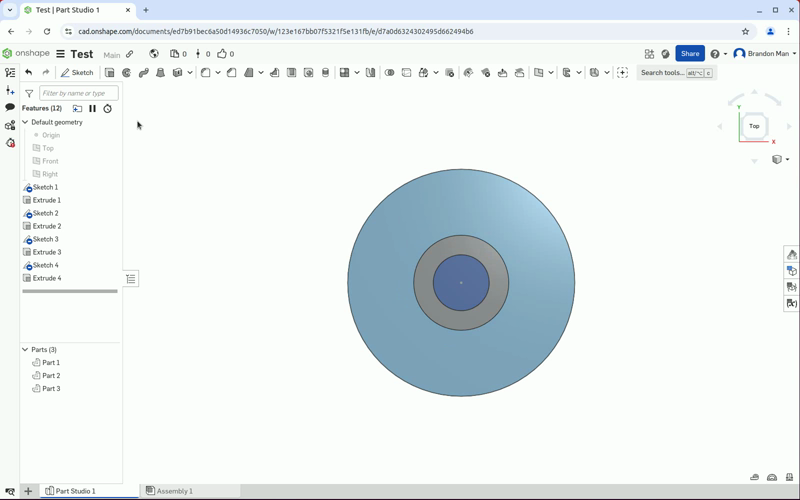
key(shift+7)
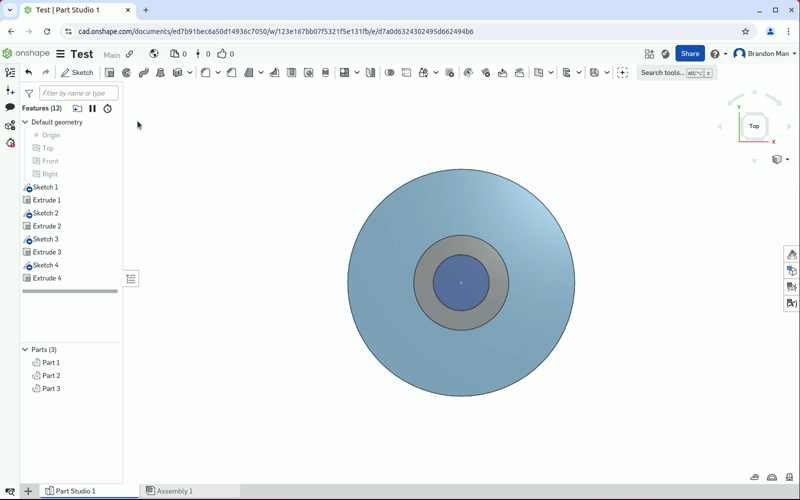
key(up, 3)
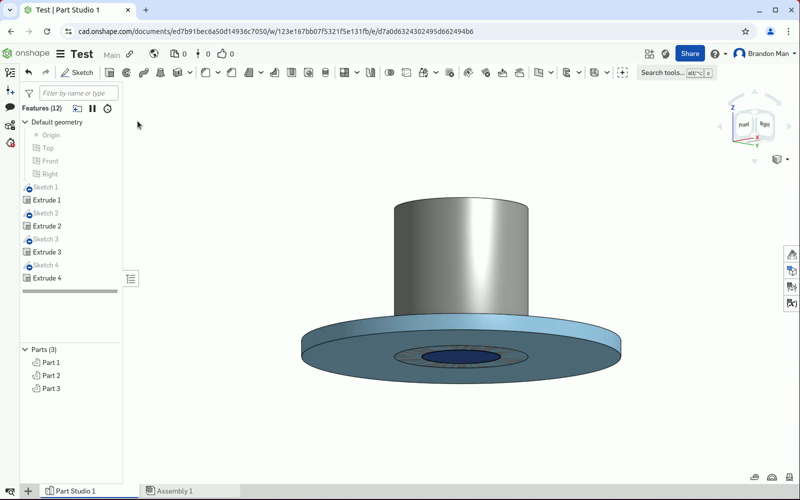
key(left, 3)
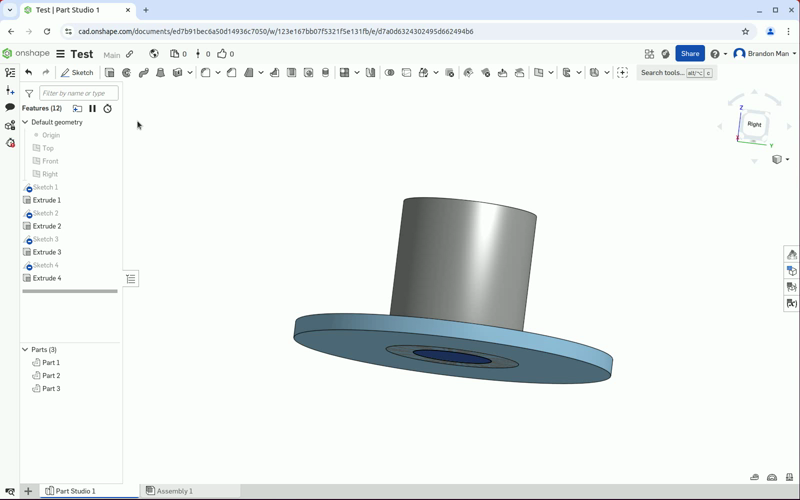
key(right, 3)
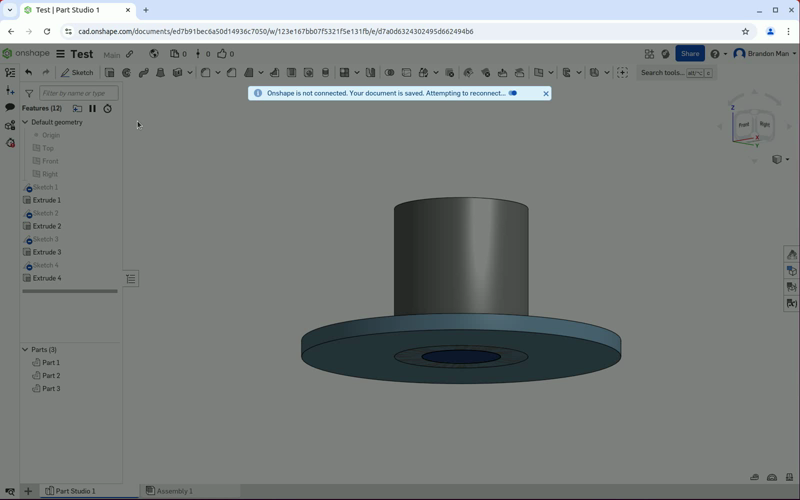
key(down, 3)
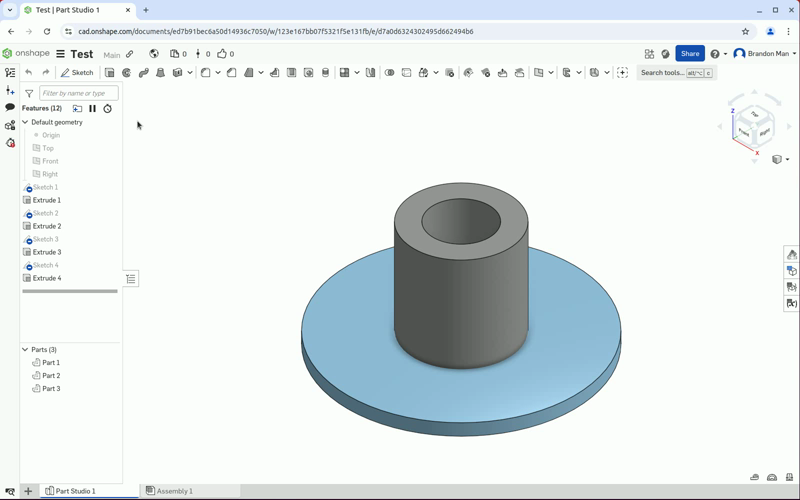
mouse_move(73, 189)
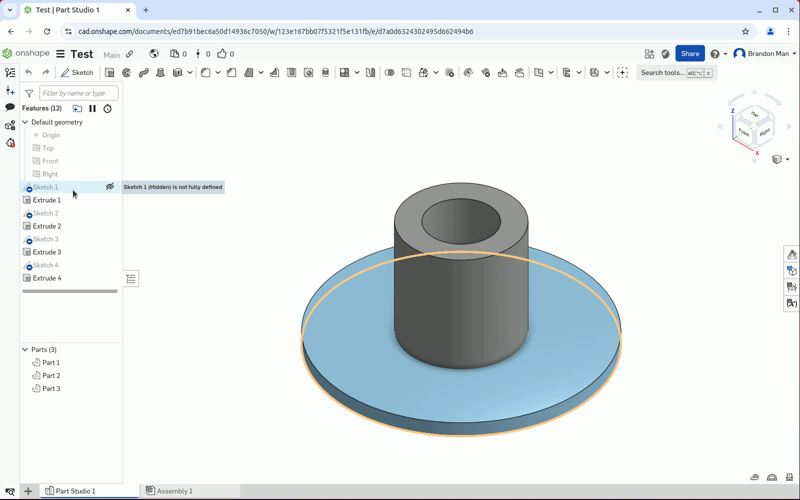
click(73, 189)